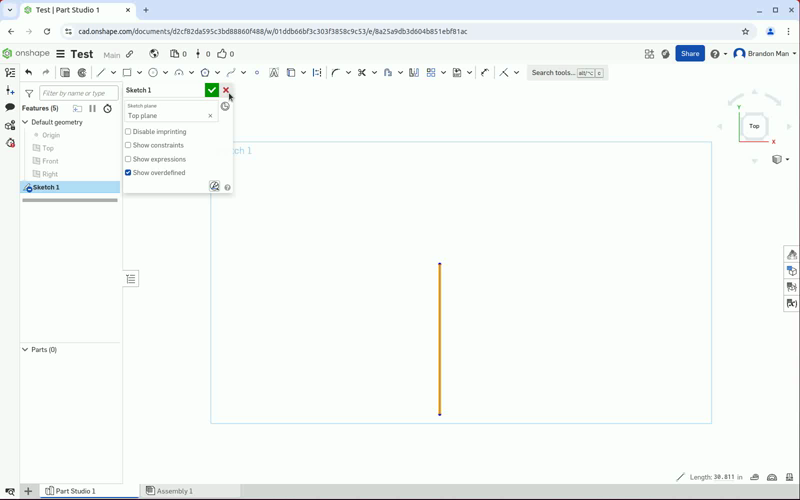
key(shift+h)
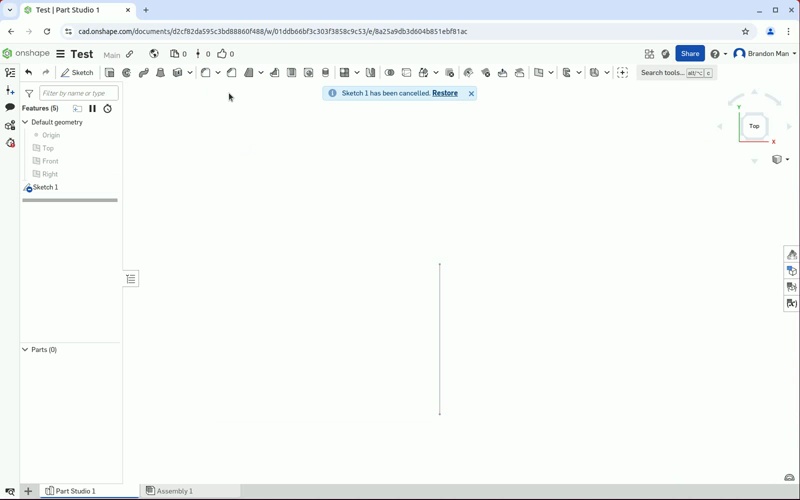
key(shift+s)
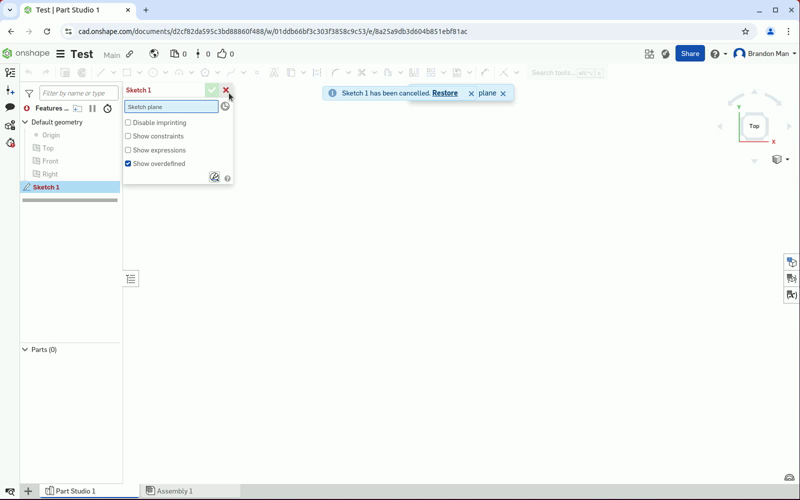
mouse_move(73, 150)
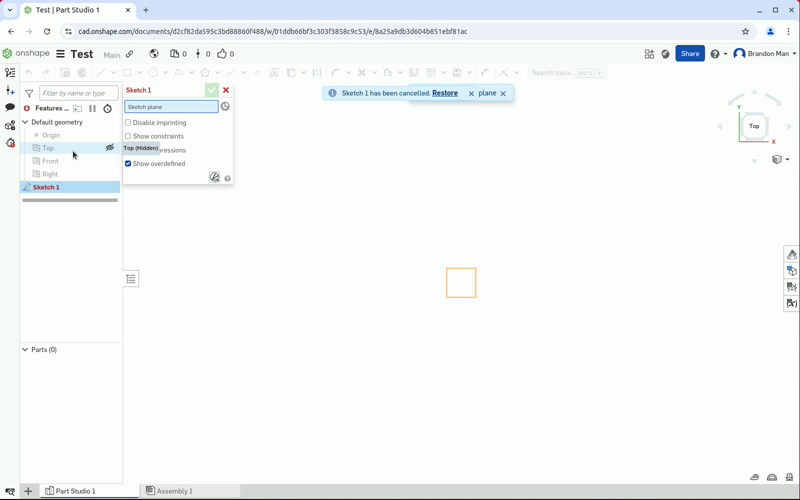
click(73, 150)
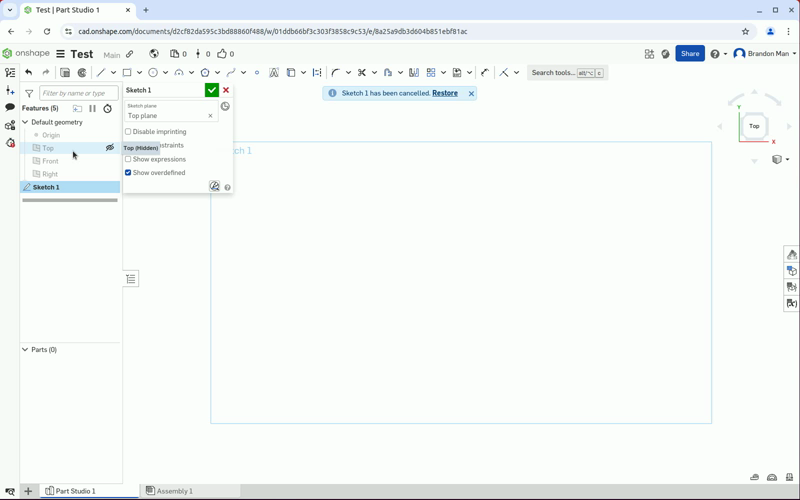
mouse_move(73, 352)
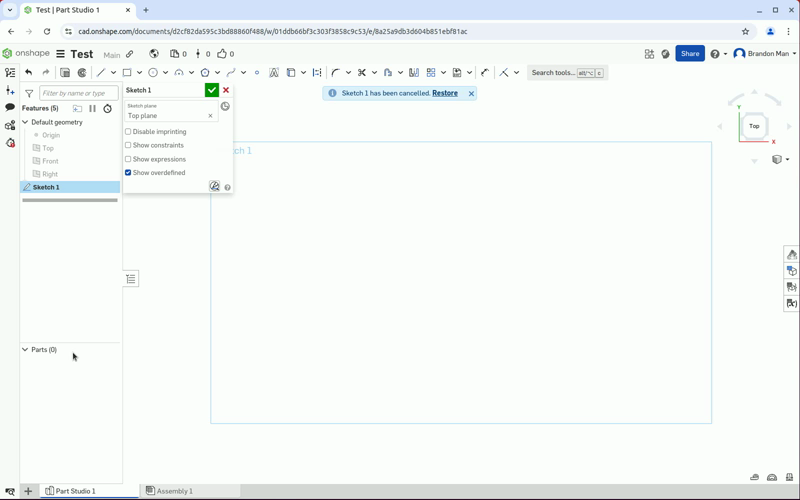
key(y)
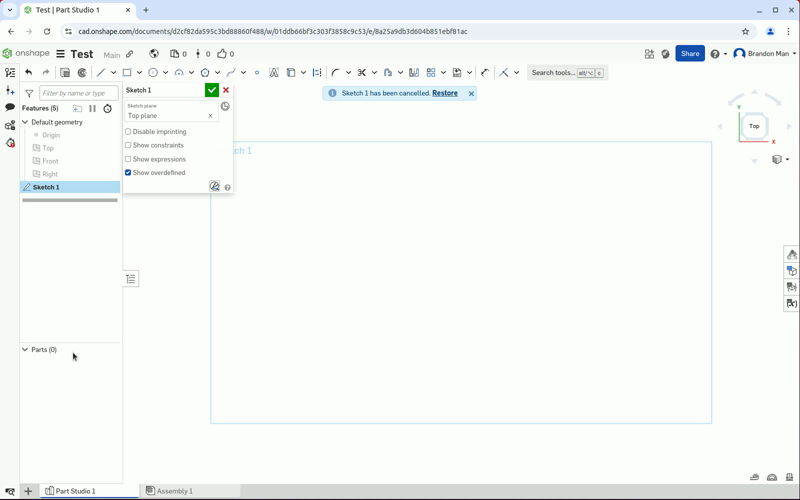
key(c)
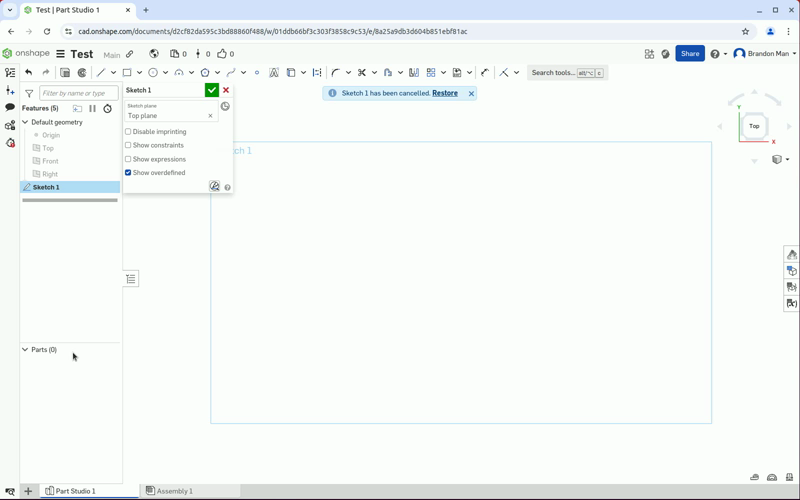
key_down(shift)
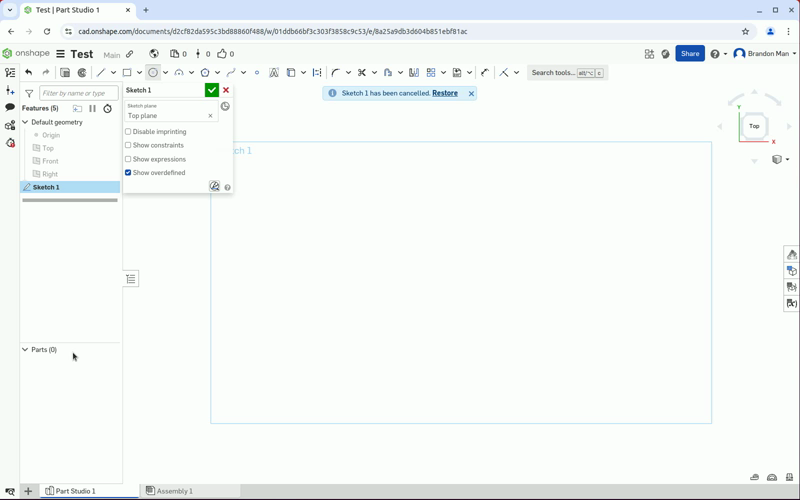
mouse_move(461, 282)
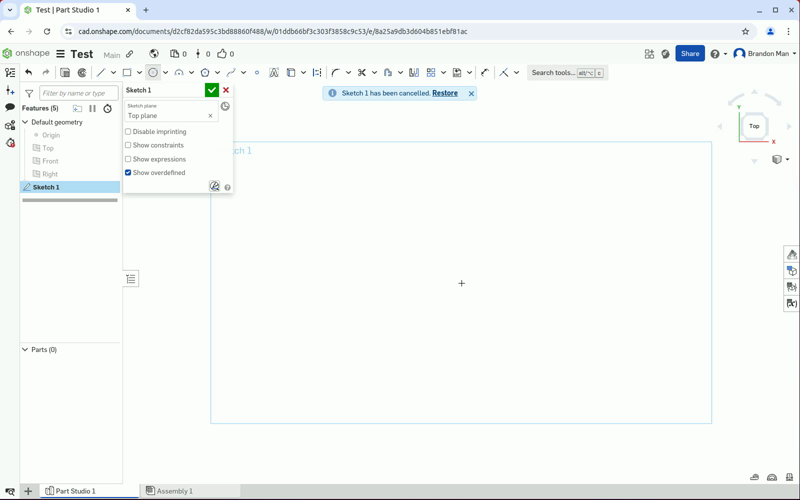
click(461, 282)
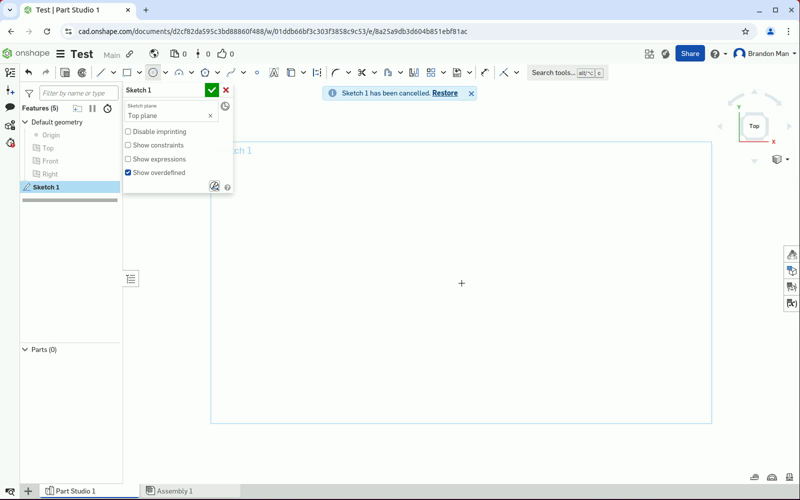
key_up(shift)
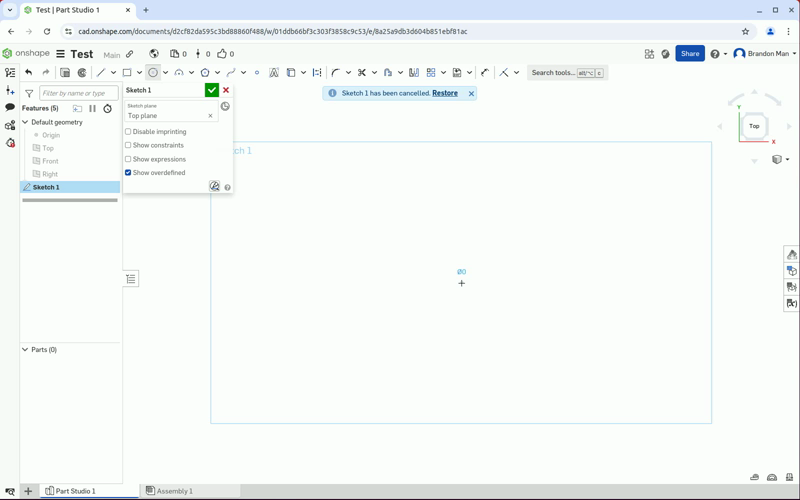
mouse_move(511, 282)
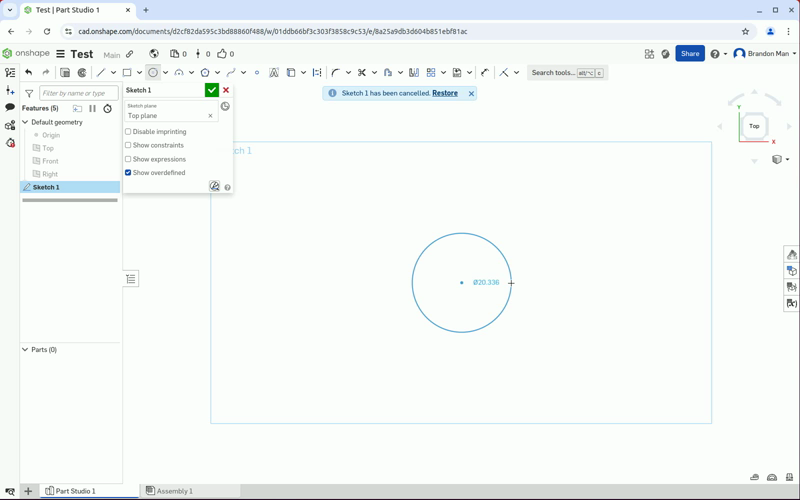
click(511, 282)
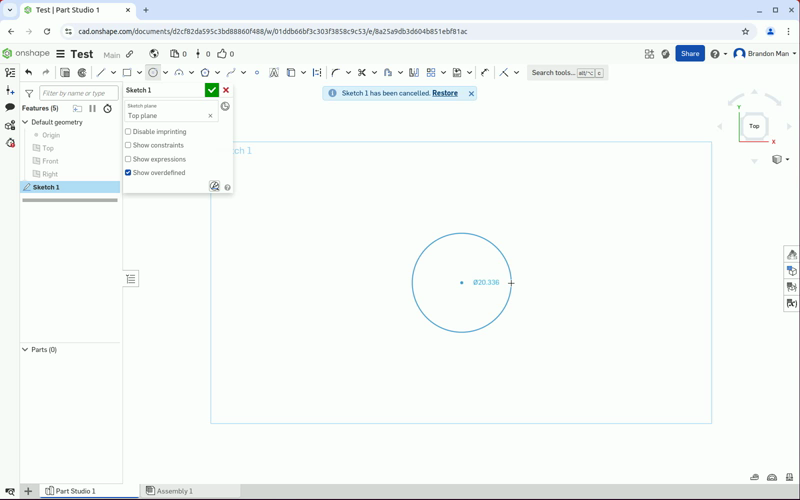
key(esc)
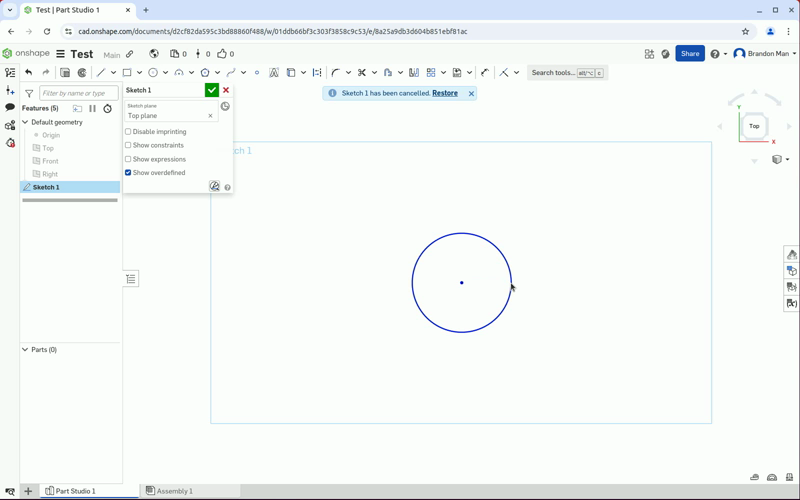
key(c)
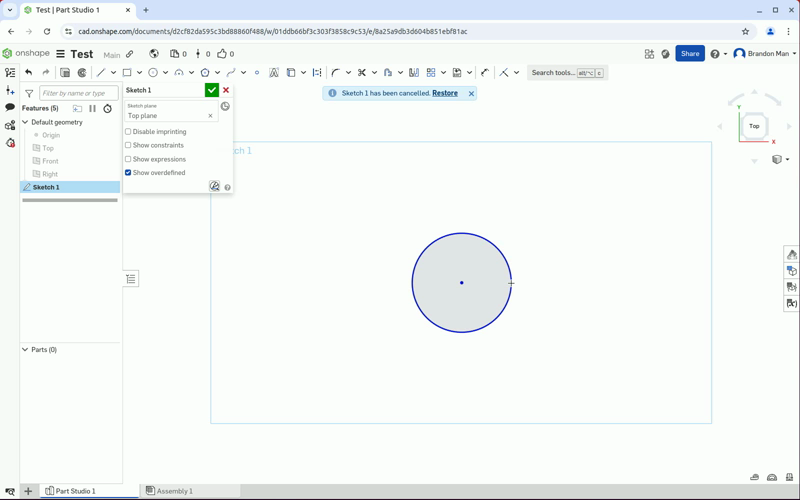
key_down(shift)
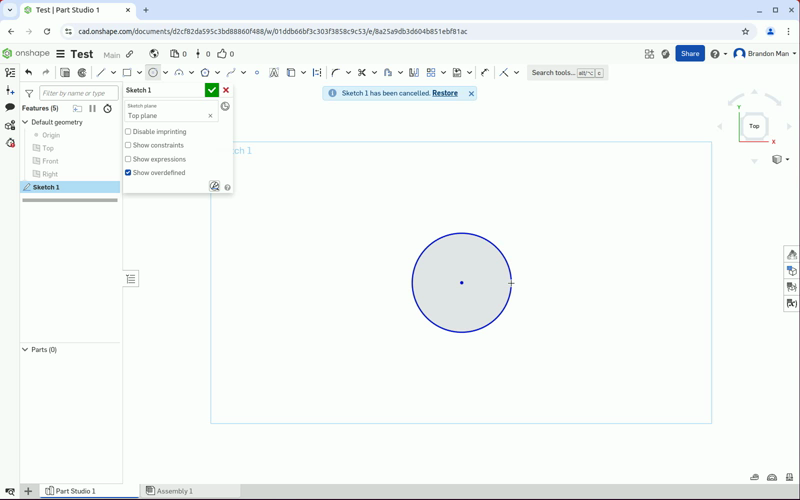
mouse_move(461, 282)
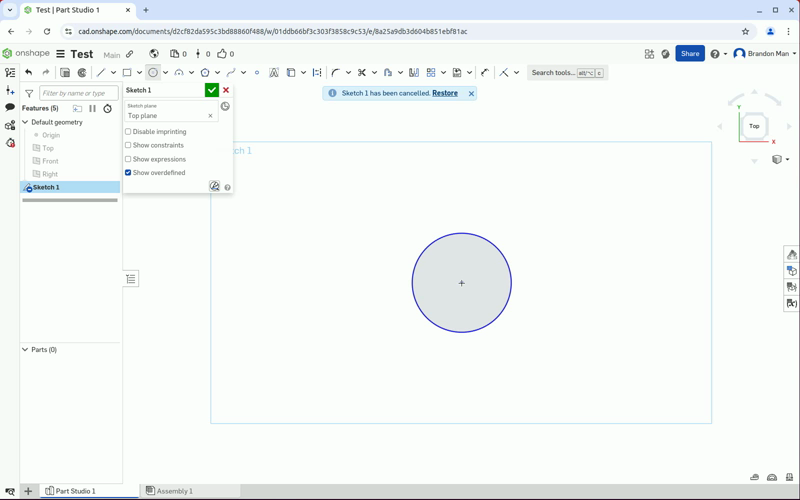
click(461, 282)
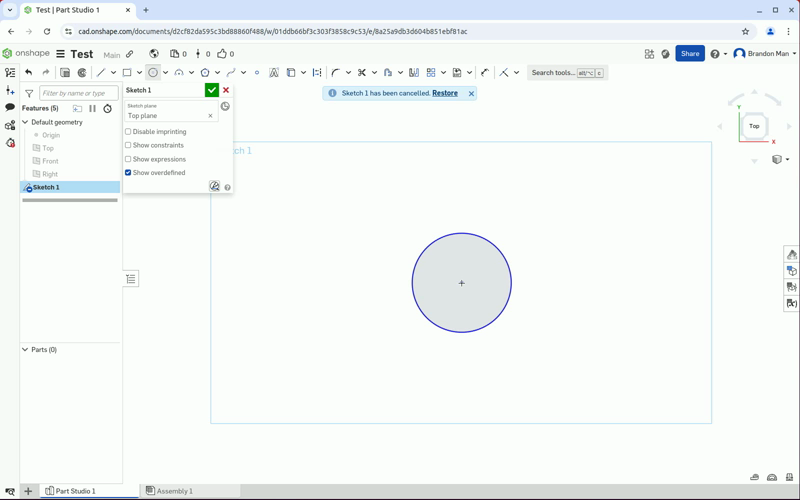
key_up(shift)
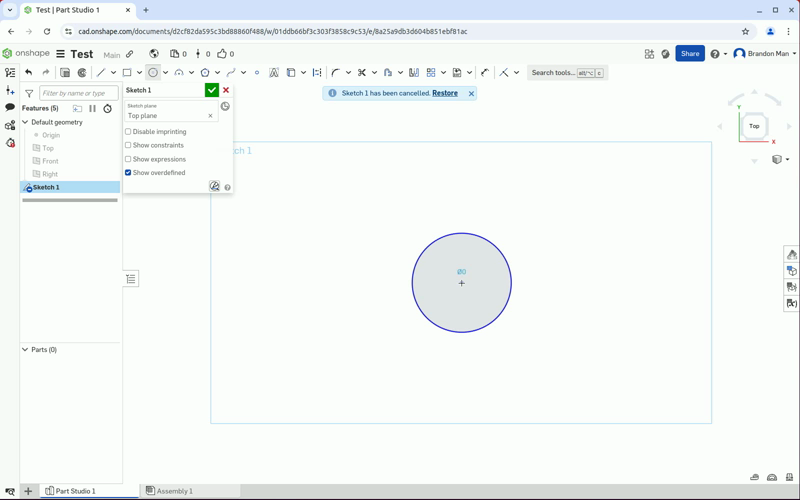
mouse_move(501, 282)
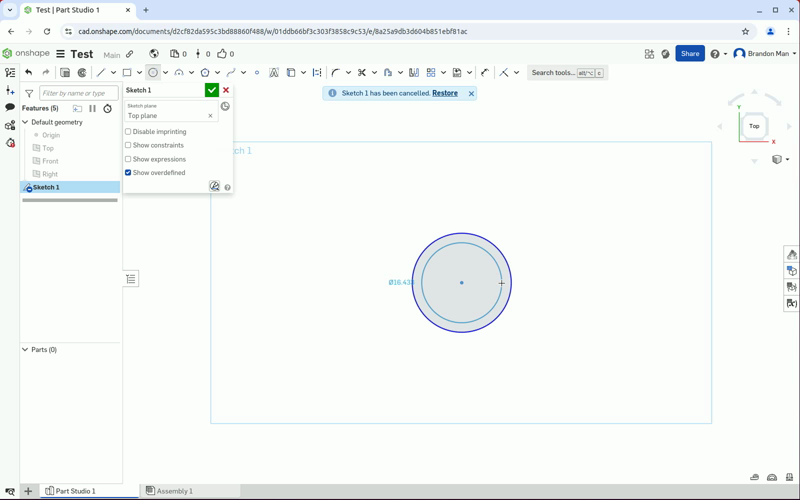
click(501, 282)
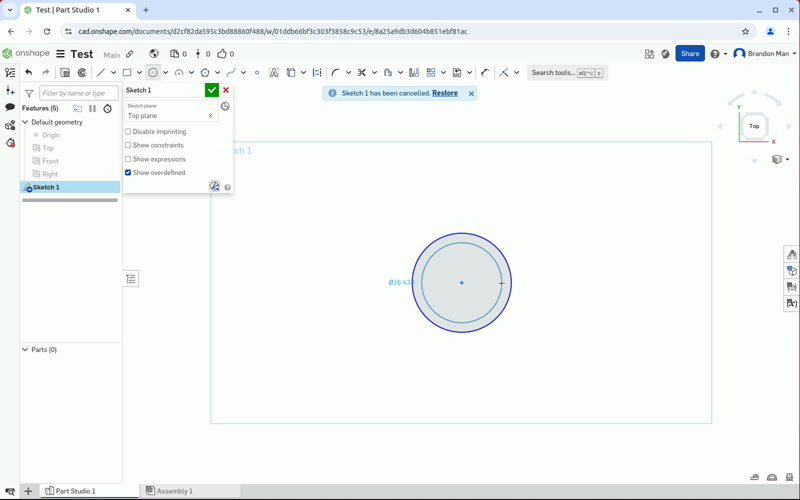
key(esc)
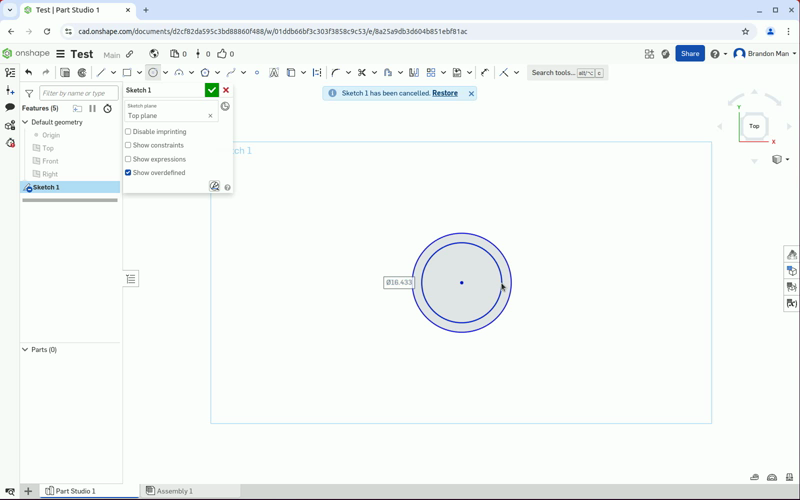
mouse_move(470, 238)
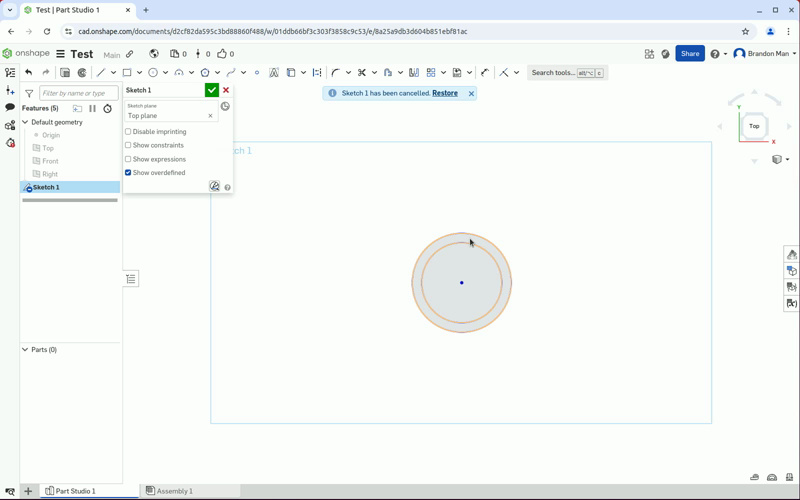
click(470, 238)
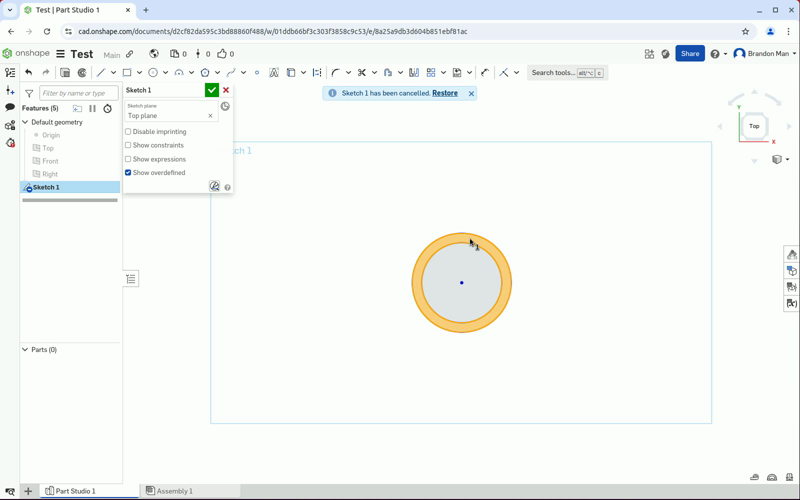
mouse_move(73, 352)
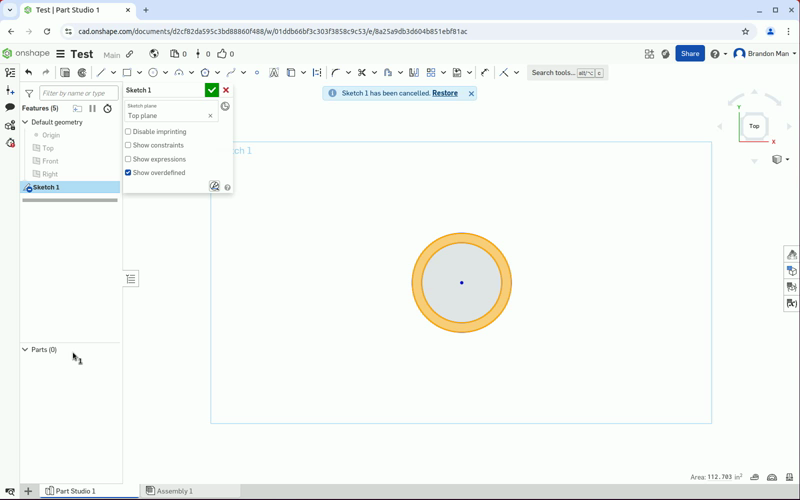
key(shift+y)
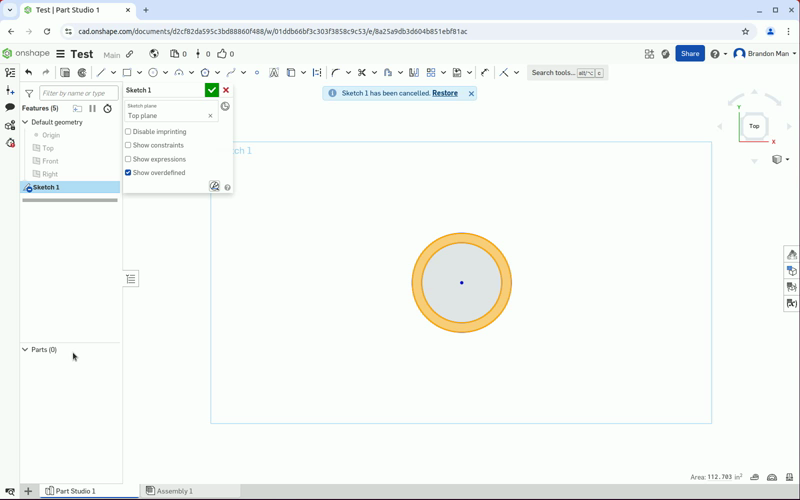
key(shift+e)
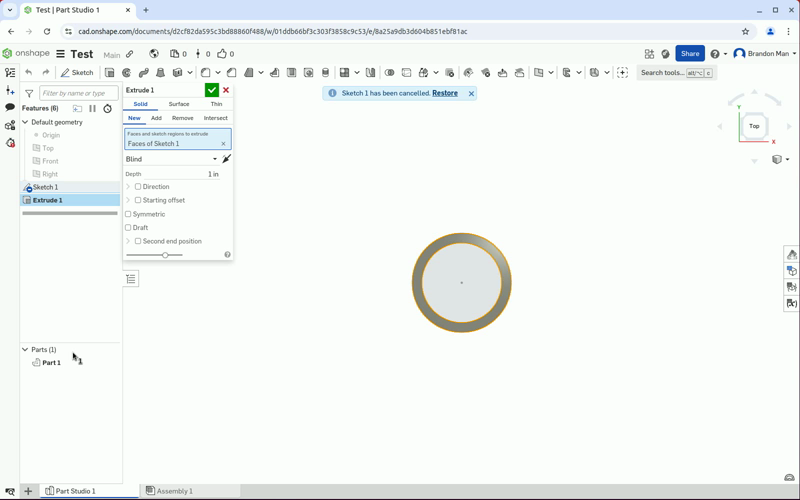
mouse_move(143, 106)
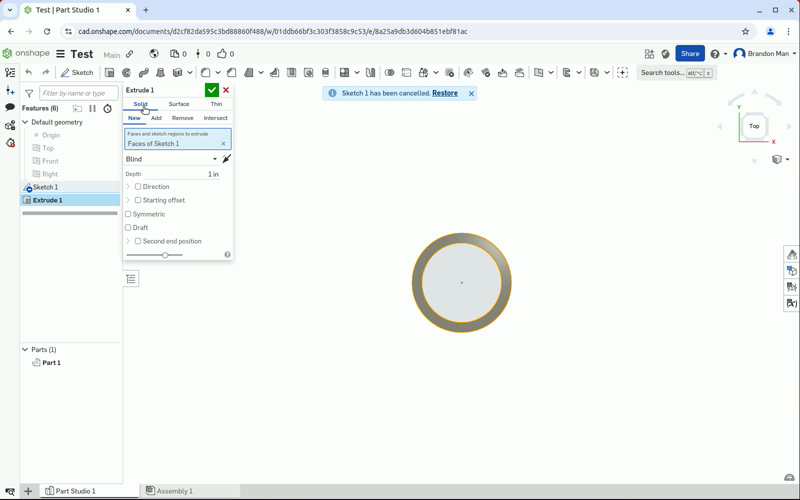
click(143, 106)
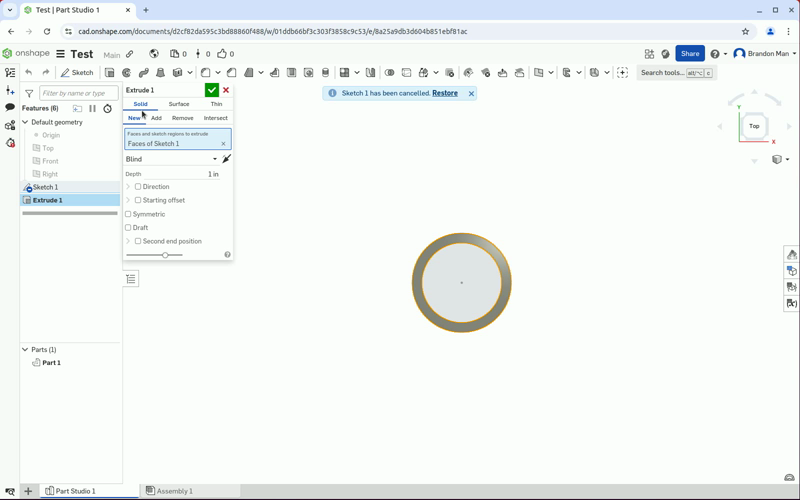
mouse_move(137, 120)
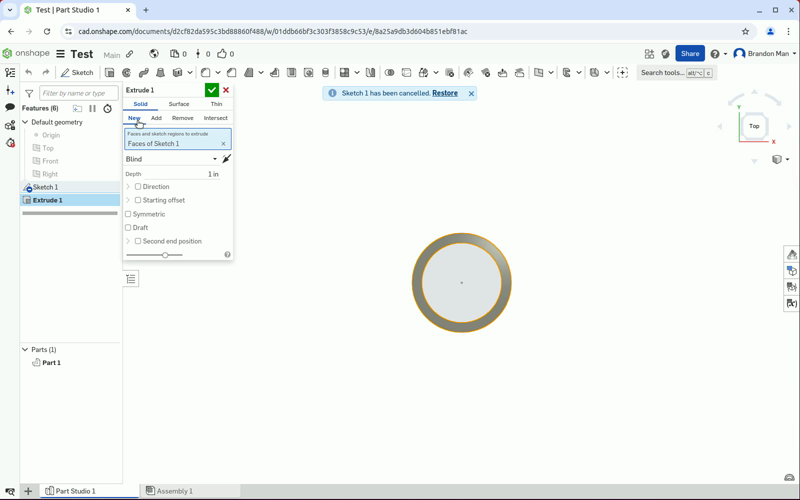
click(137, 120)
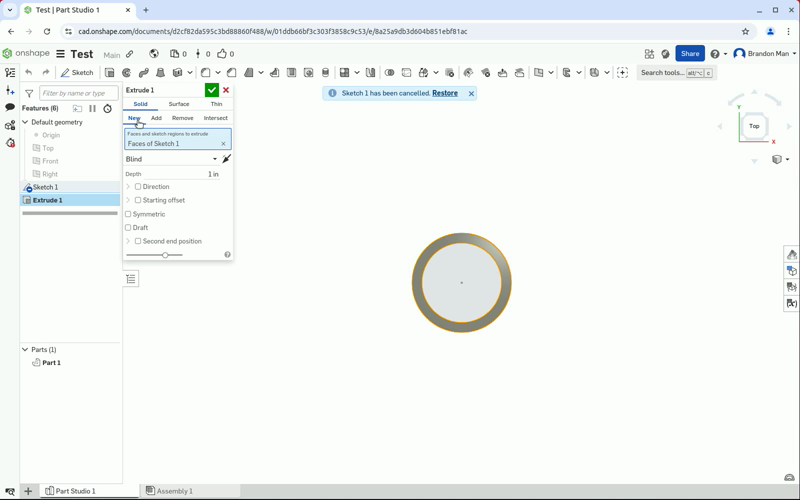
key(tab, 4)
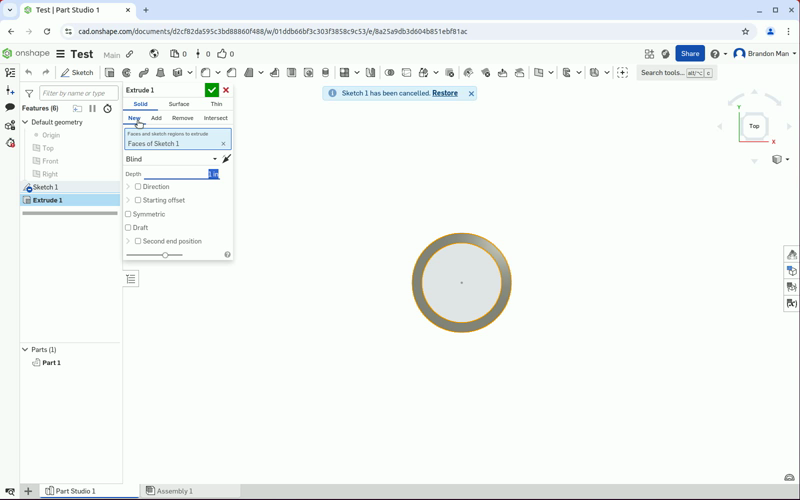
text(14.683)
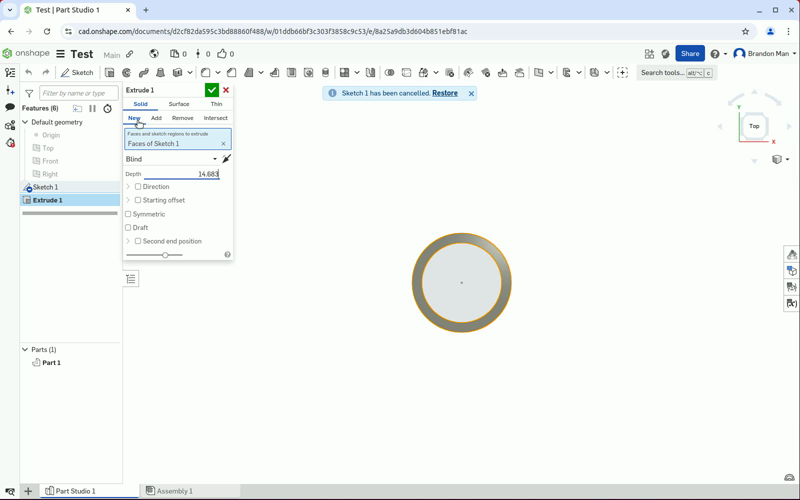
key(enter)
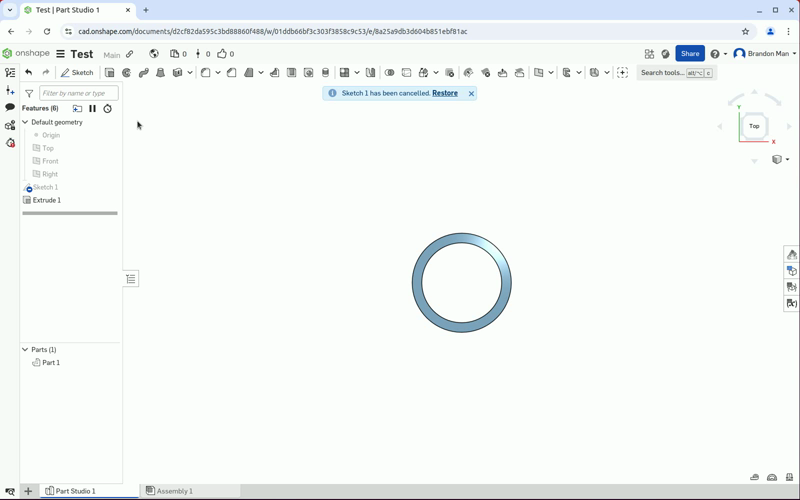
key(shift+h)
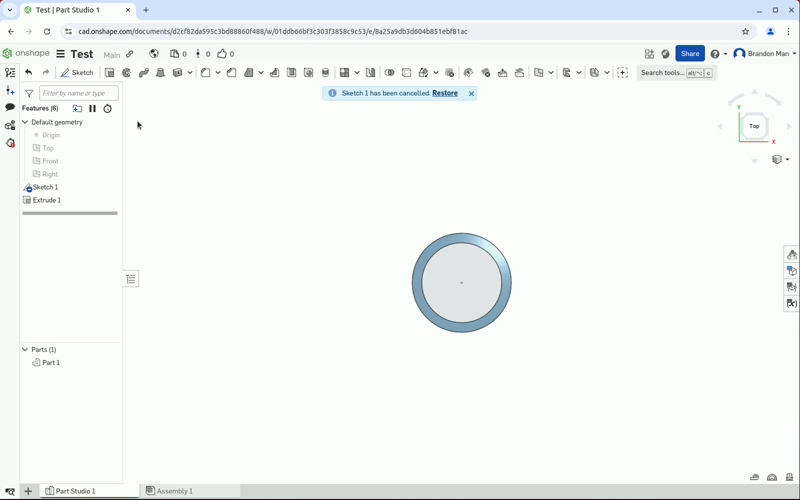
key(shift+h)
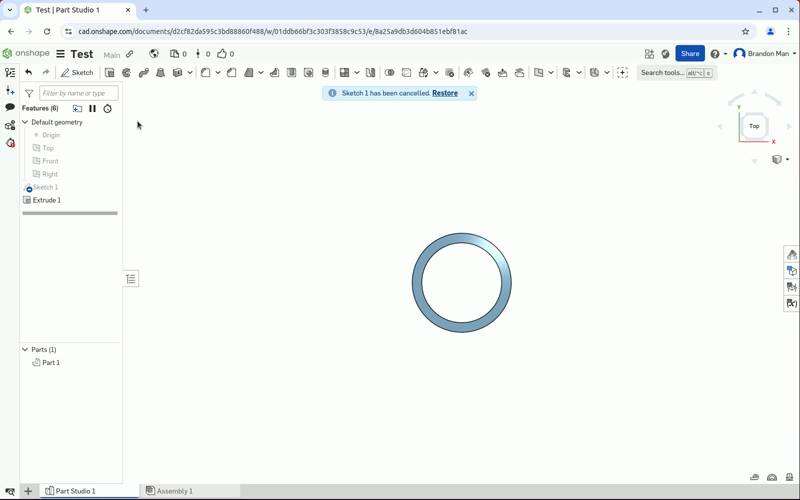
mouse_move(73, 189)
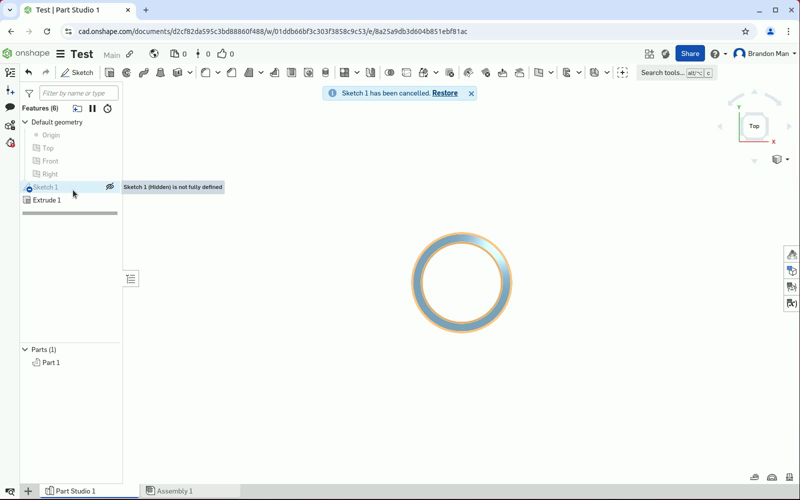
click(73, 189)
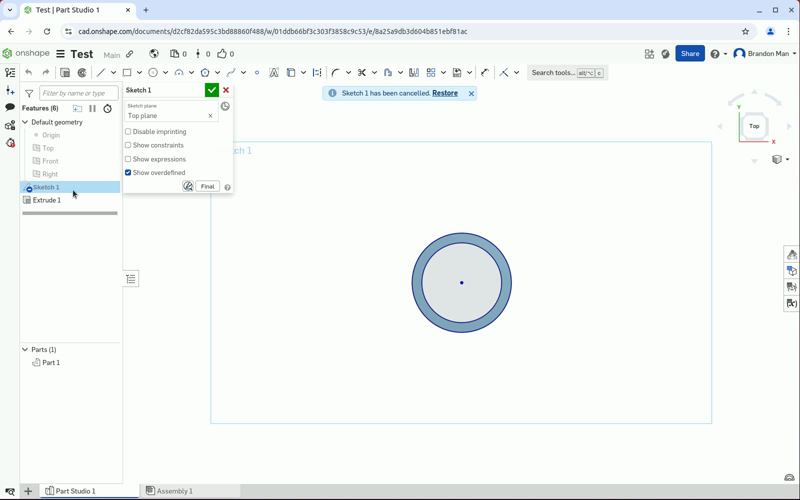
mouse_move(229, 92)
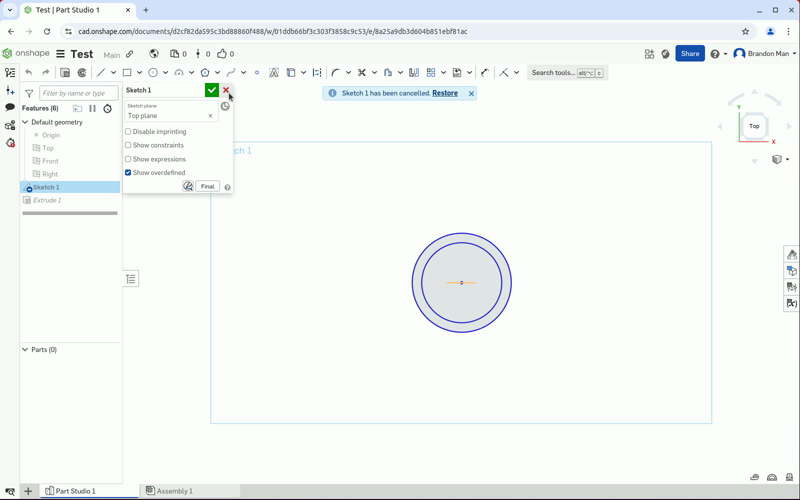
click(229, 92)
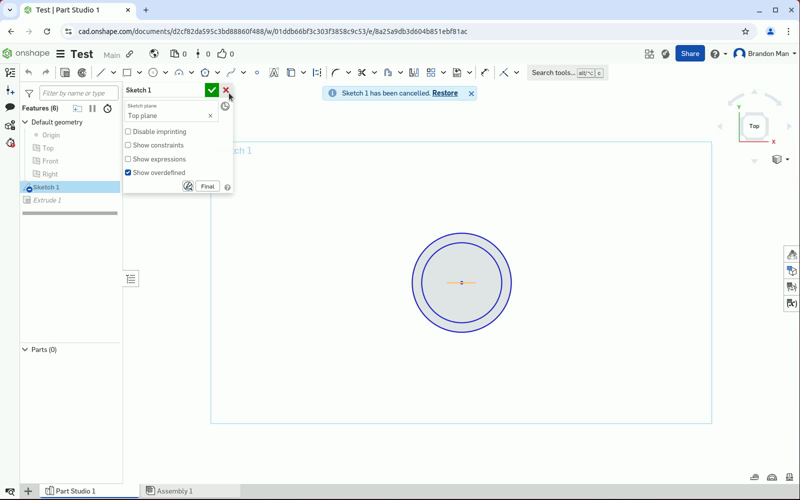
key(shift+s)
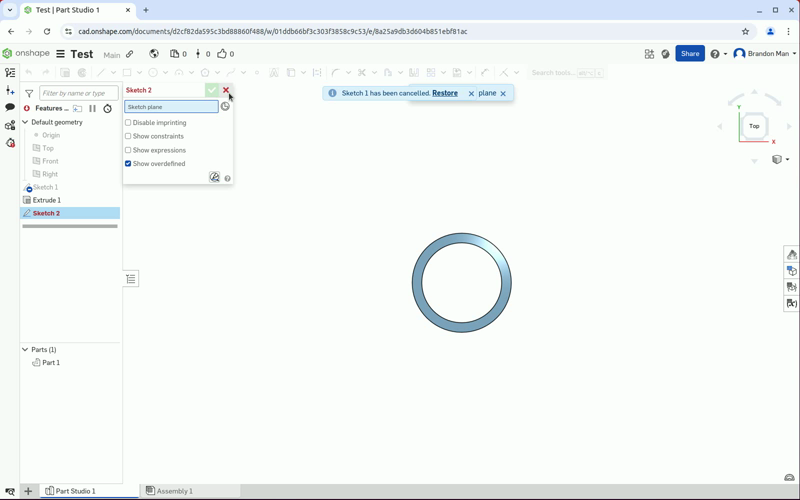
mouse_move(73, 150)
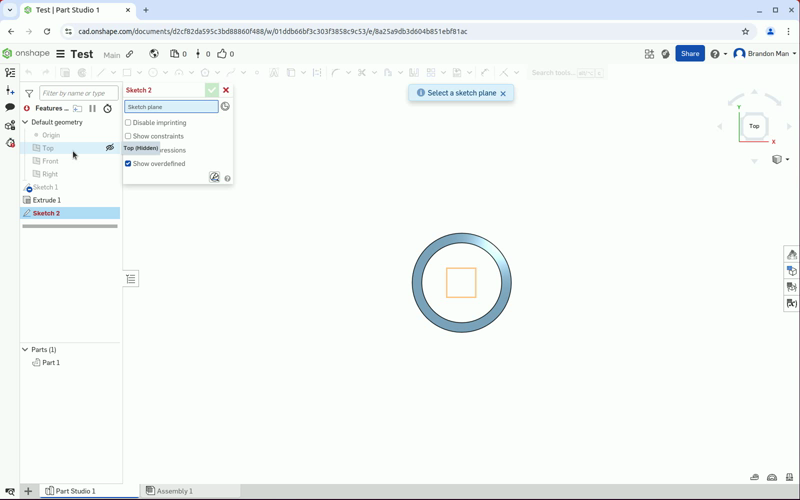
click(73, 150)
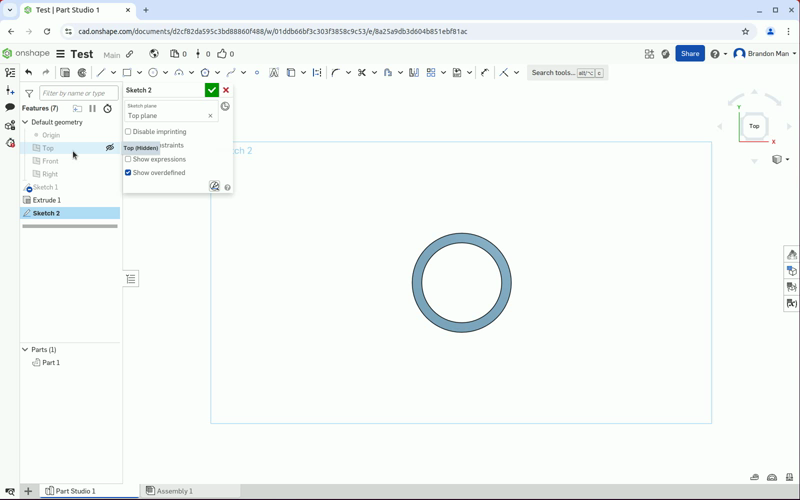
mouse_move(73, 352)
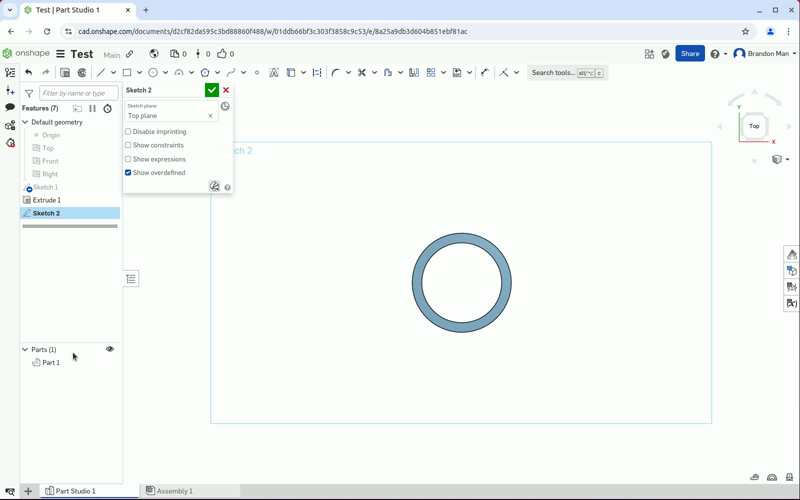
key(y)
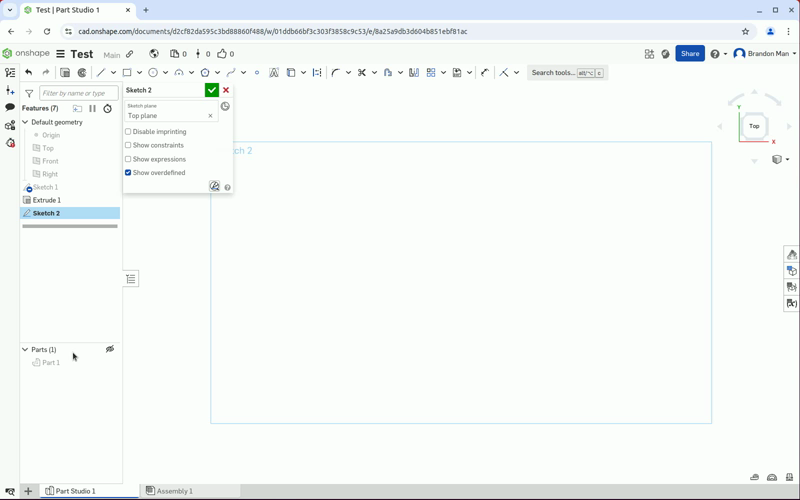
key(c)
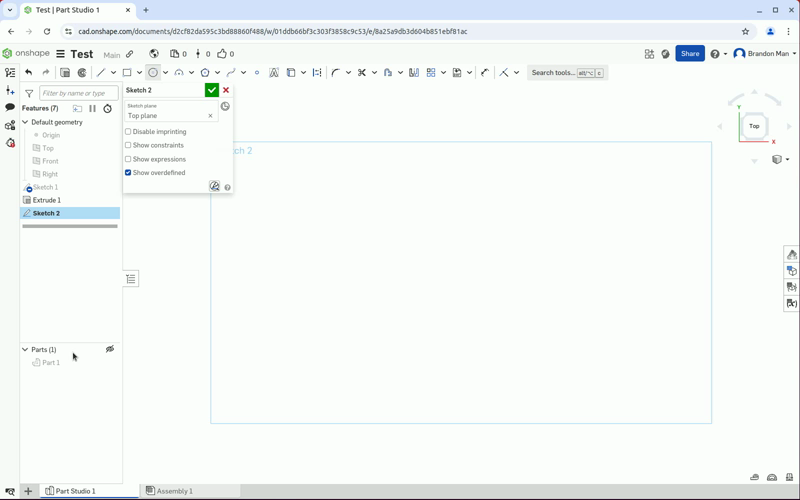
key_down(shift)
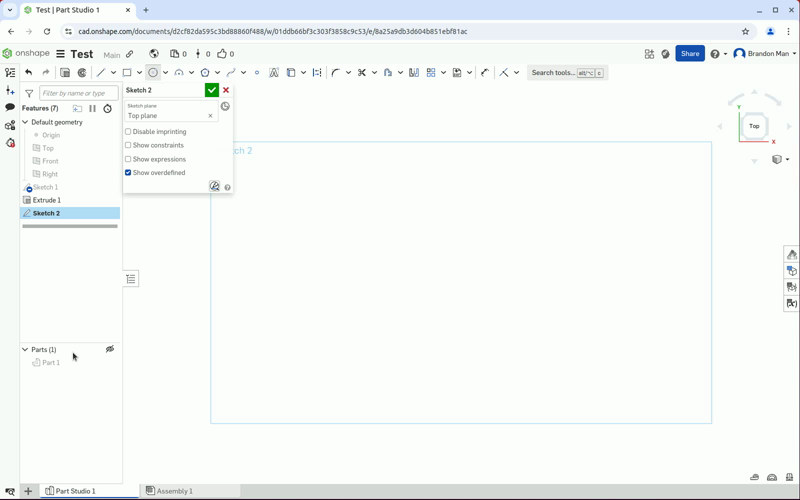
mouse_move(461, 282)
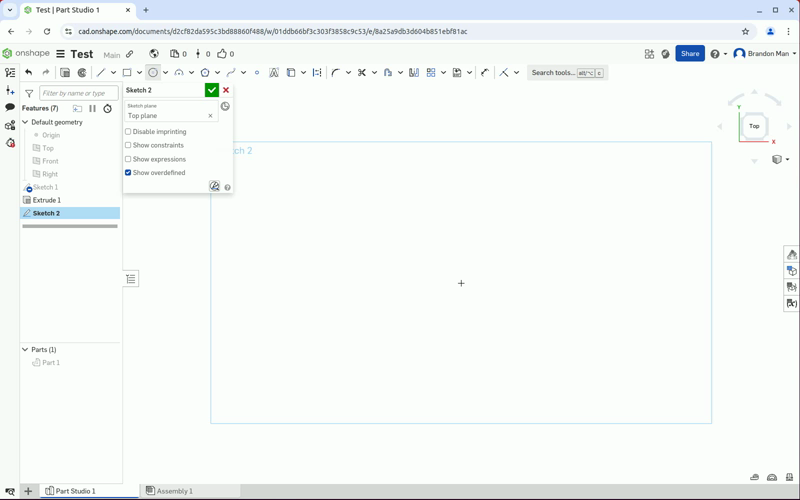
click(461, 282)
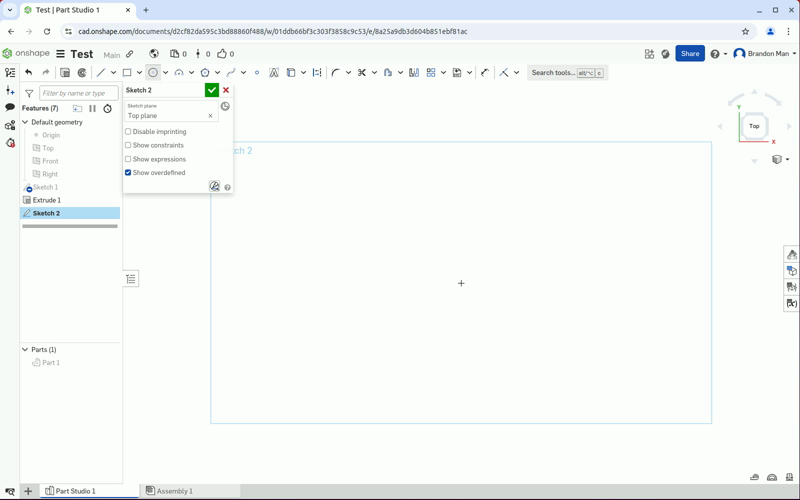
key_up(shift)
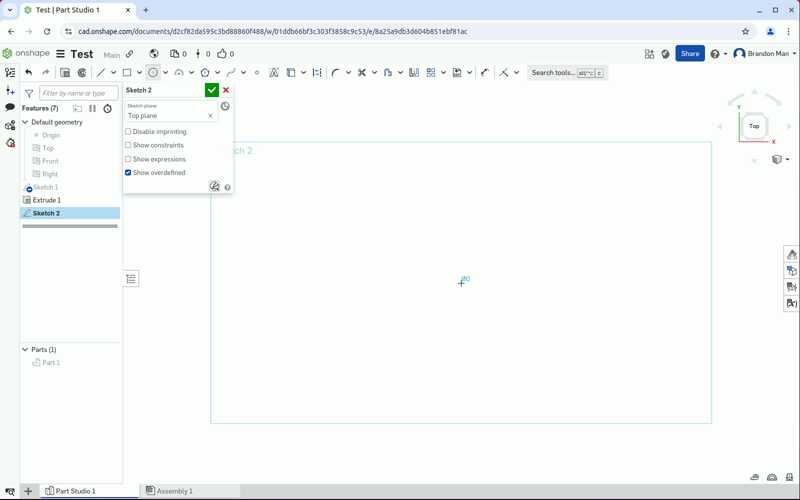
mouse_move(572, 282)
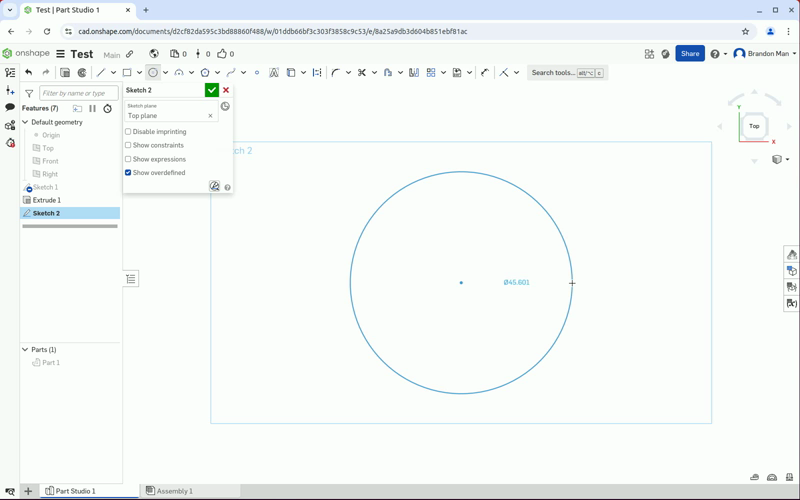
click(572, 282)
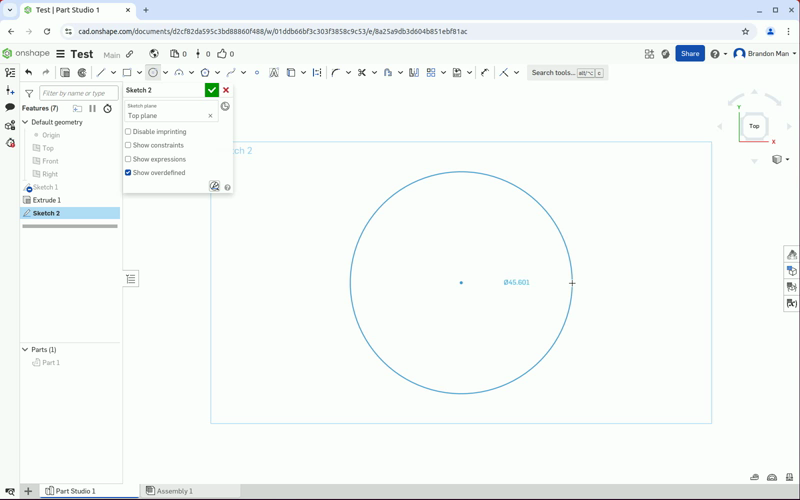
key(esc)
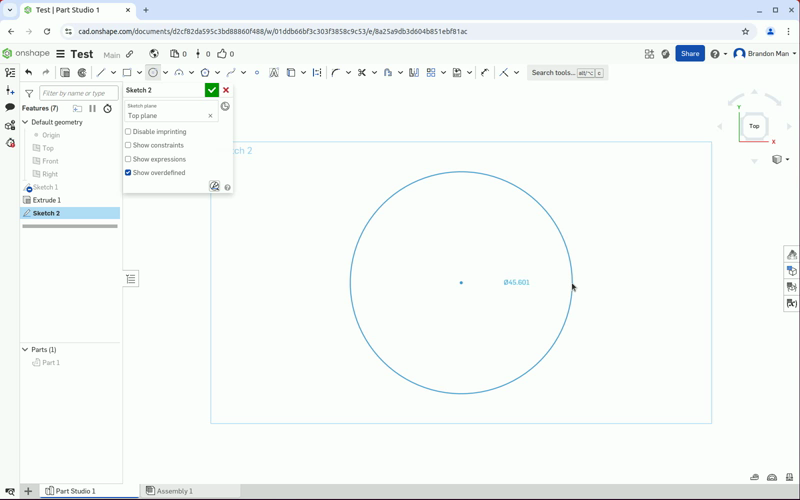
key(c)
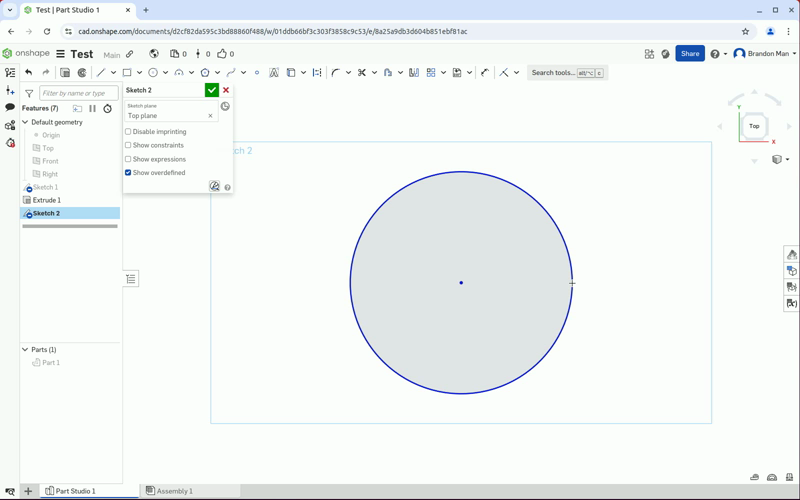
key_down(shift)
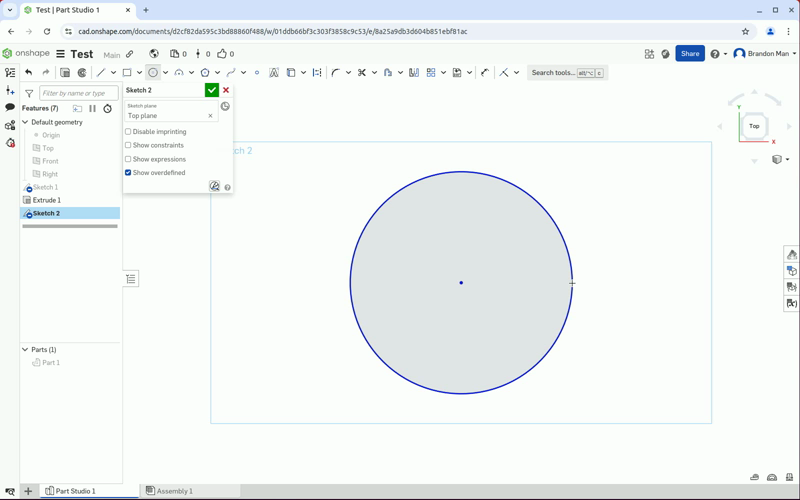
mouse_move(461, 282)
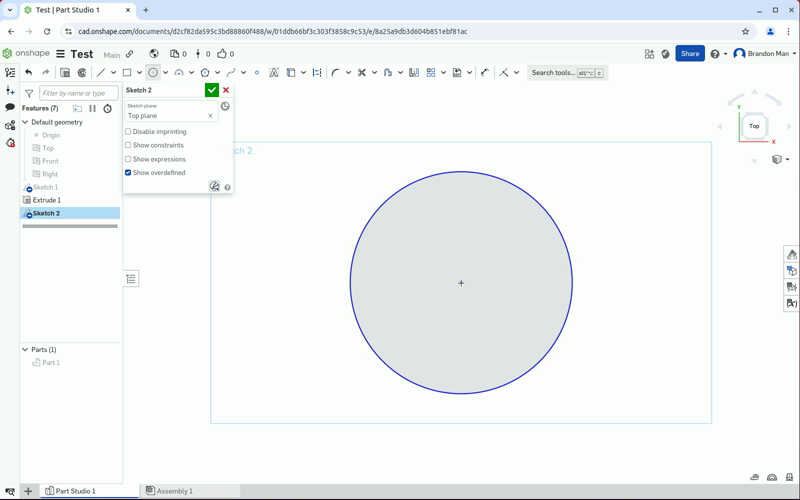
click(461, 282)
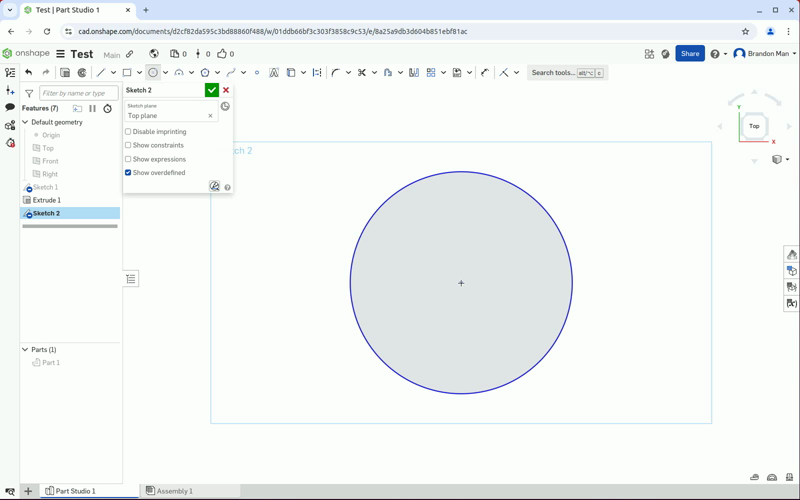
key_up(shift)
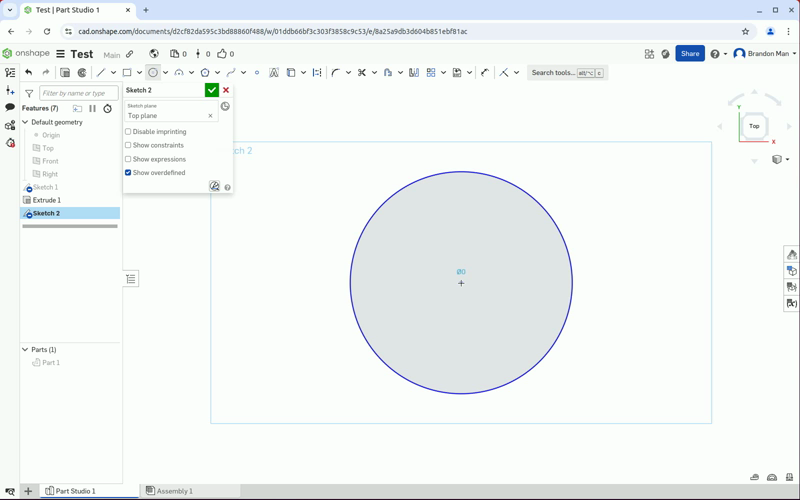
mouse_move(553, 282)
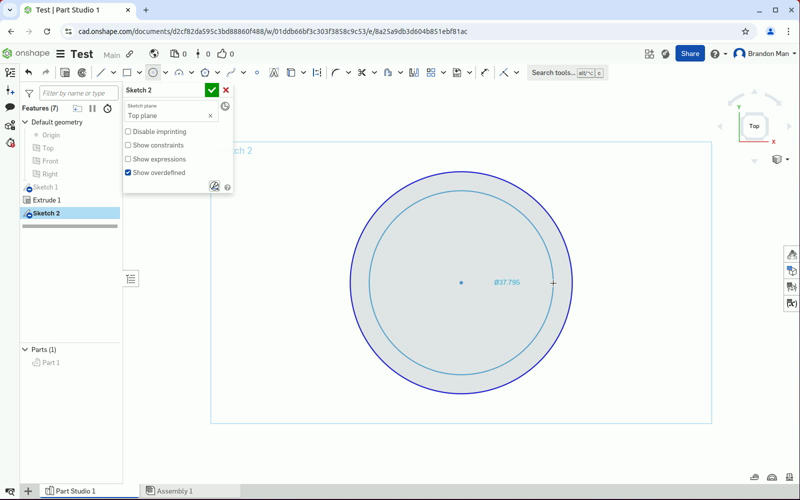
click(553, 282)
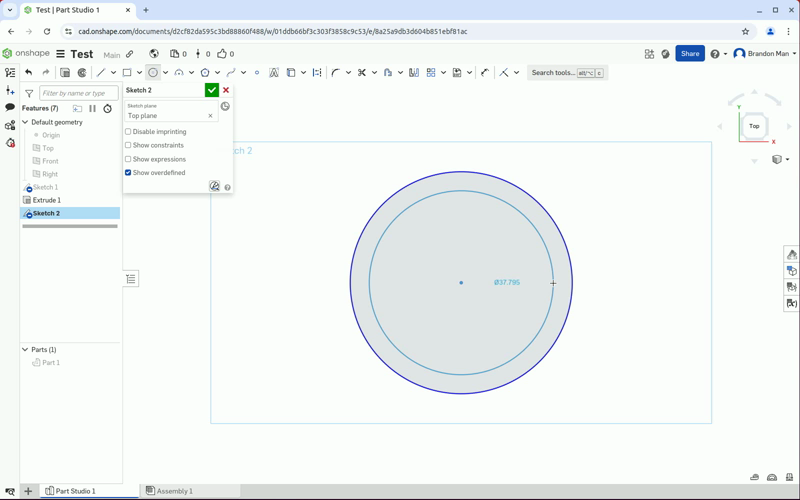
key(esc)
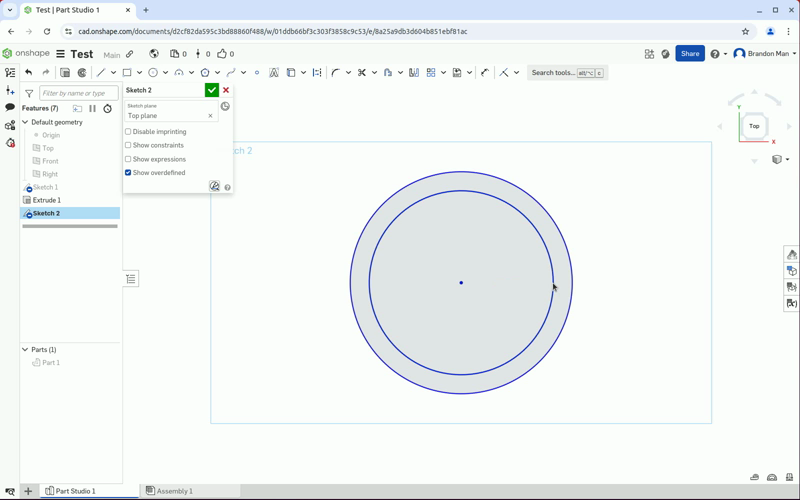
mouse_move(563, 290)
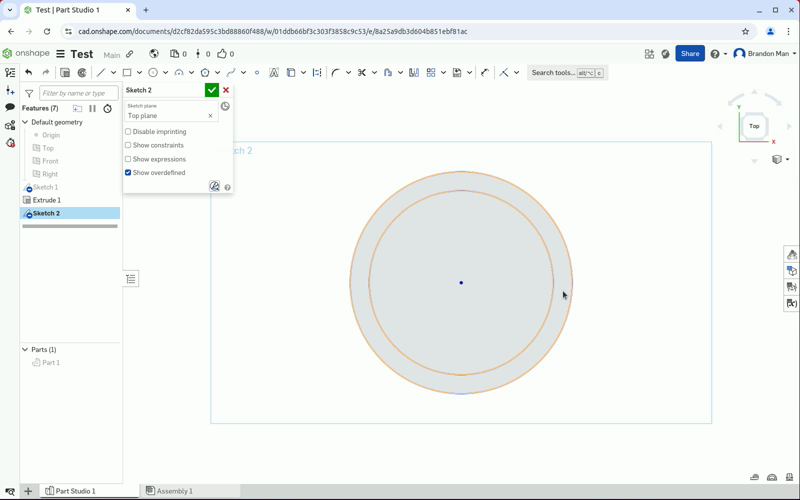
click(563, 290)
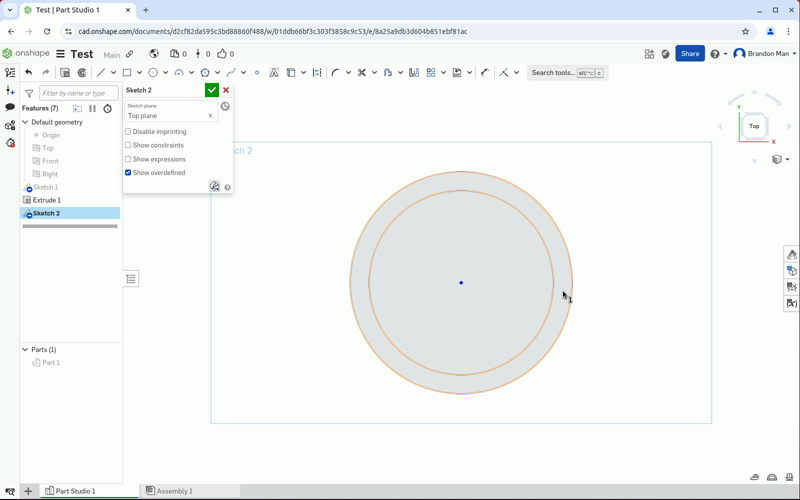
mouse_move(73, 352)
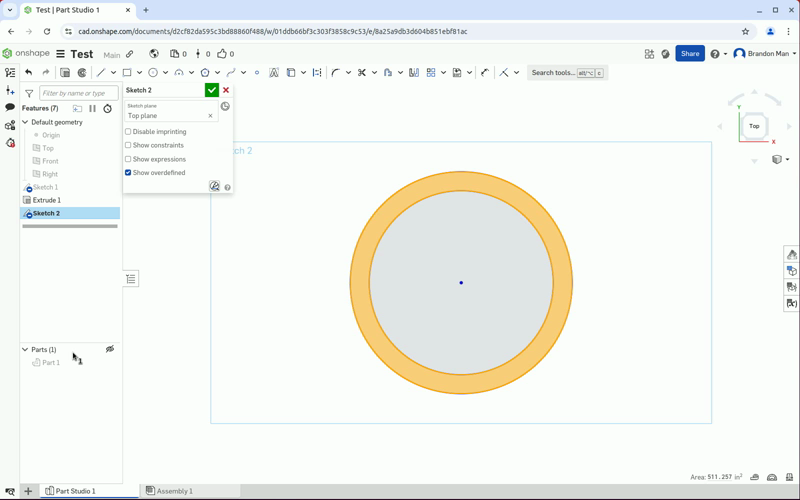
key(shift+y)
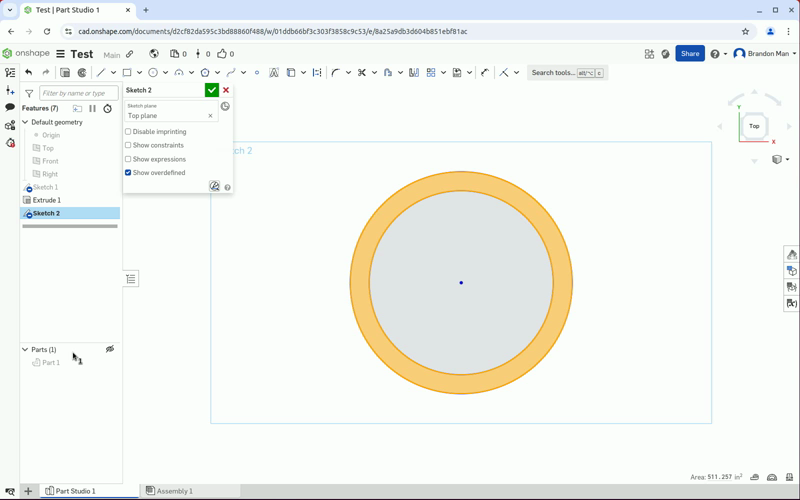
key(shift+e)
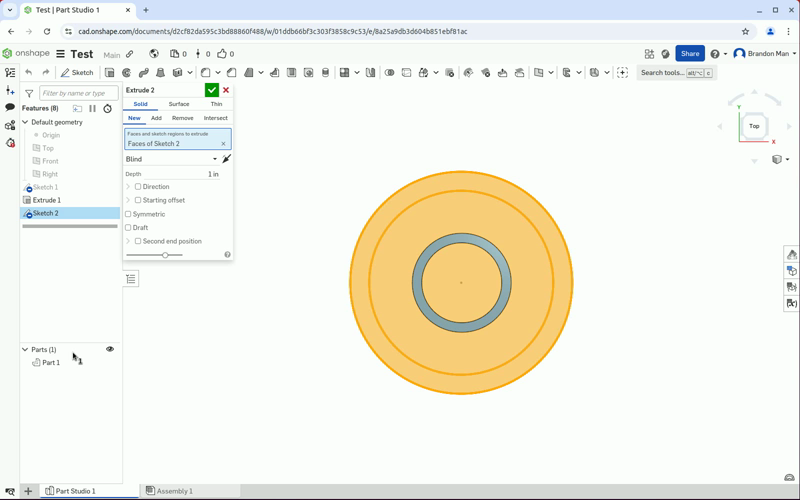
mouse_move(143, 106)
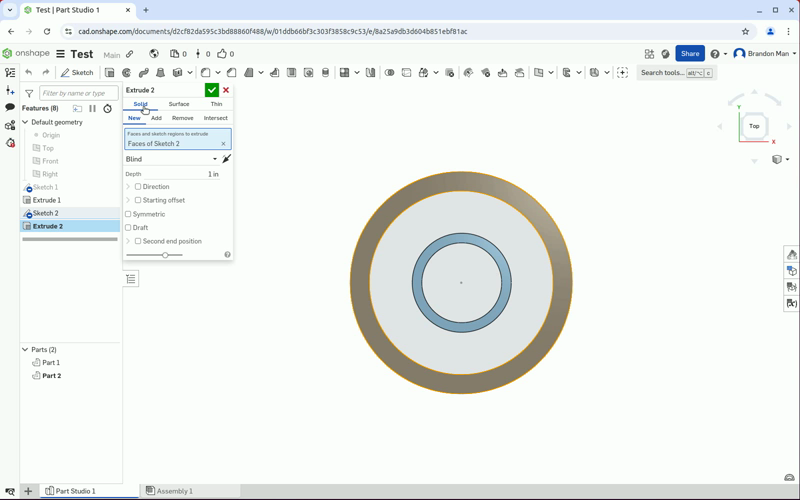
click(143, 106)
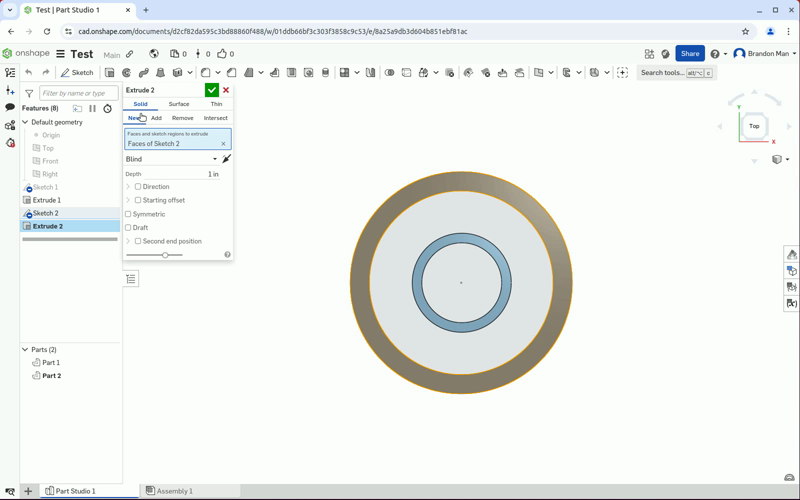
mouse_move(137, 120)
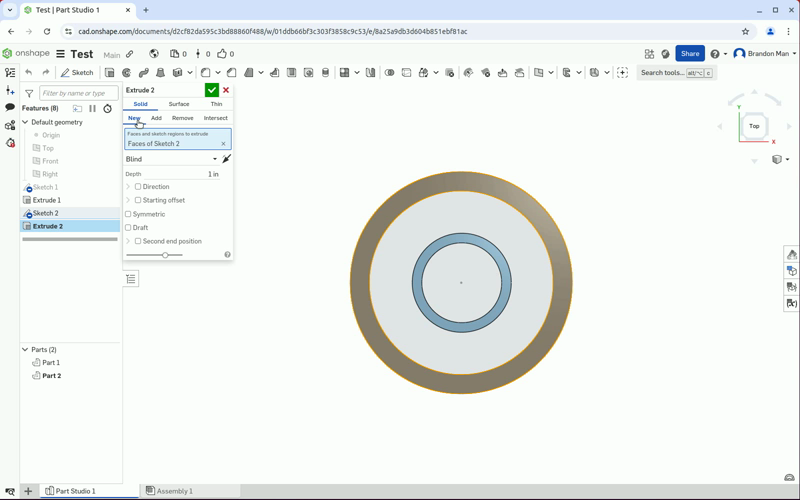
click(137, 120)
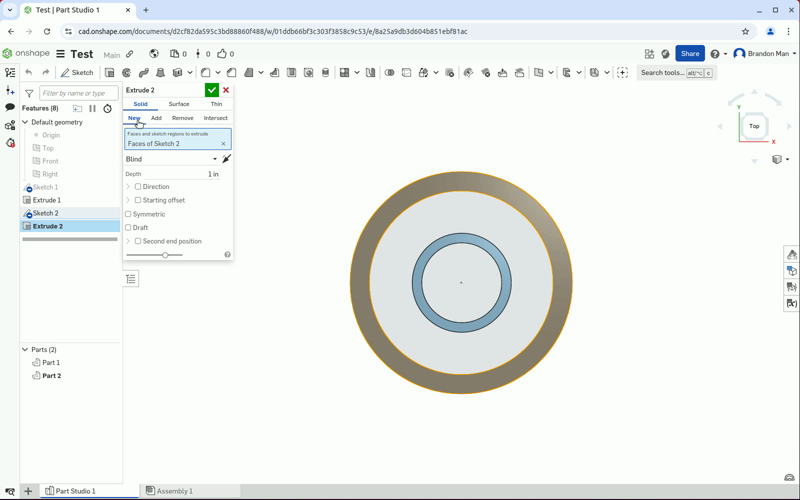
key(tab, 4)
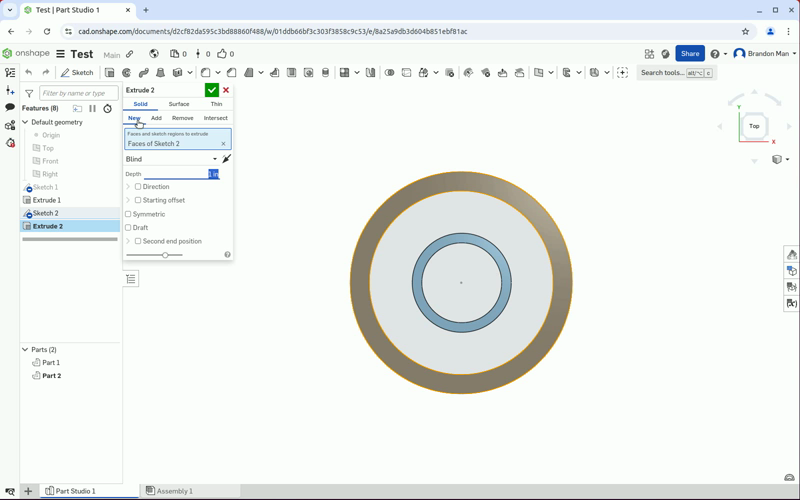
text(14.683)
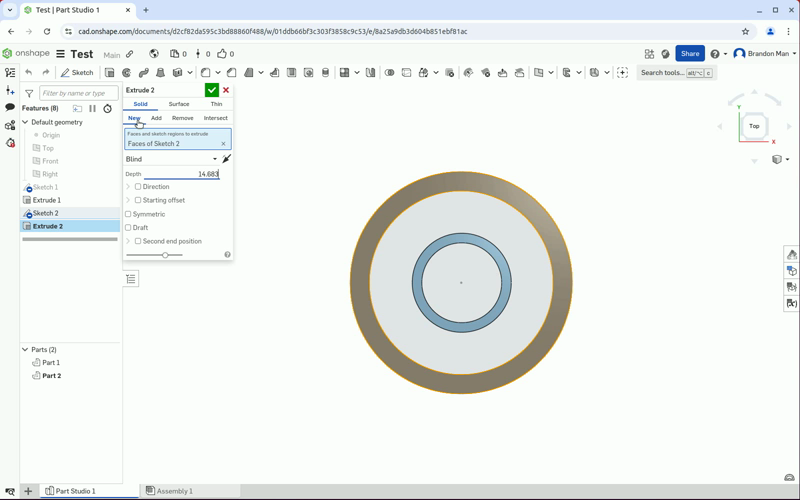
key(enter)
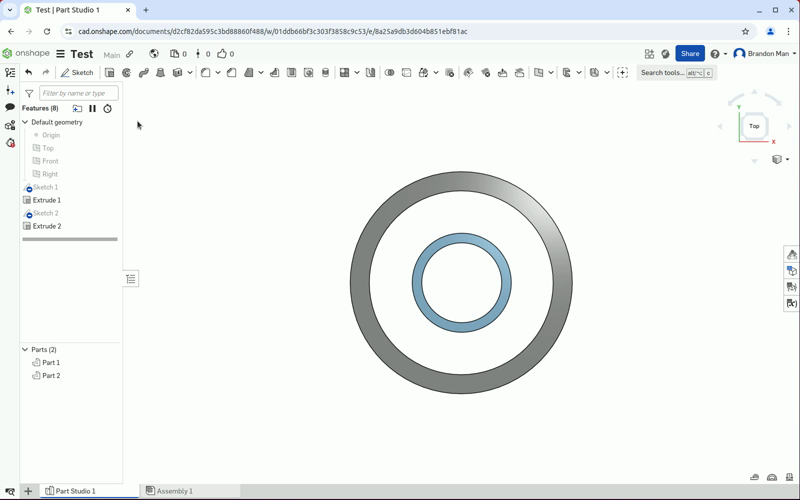
key(shift+h)
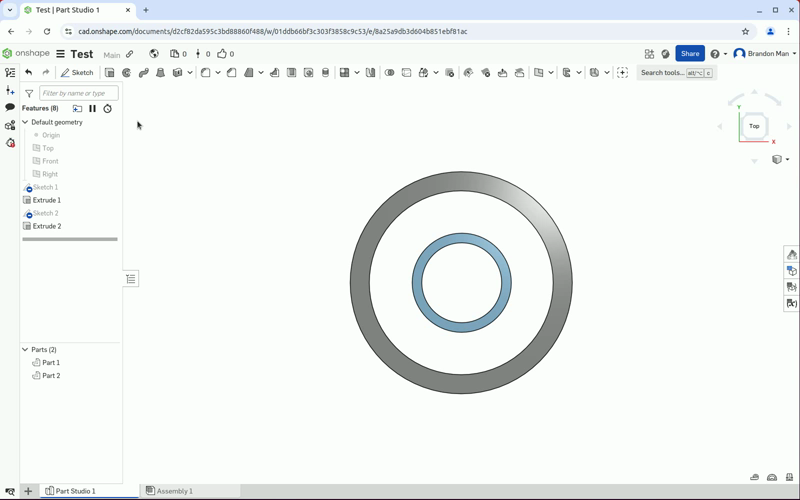
key(shift+h)
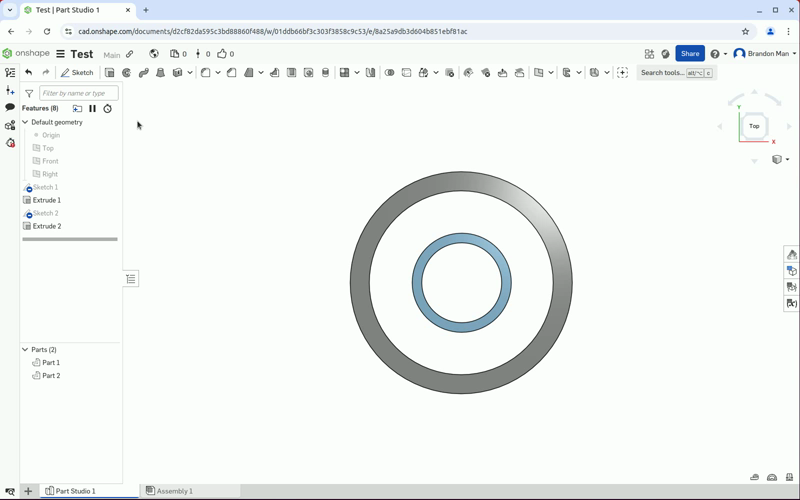
mouse_move(73, 189)
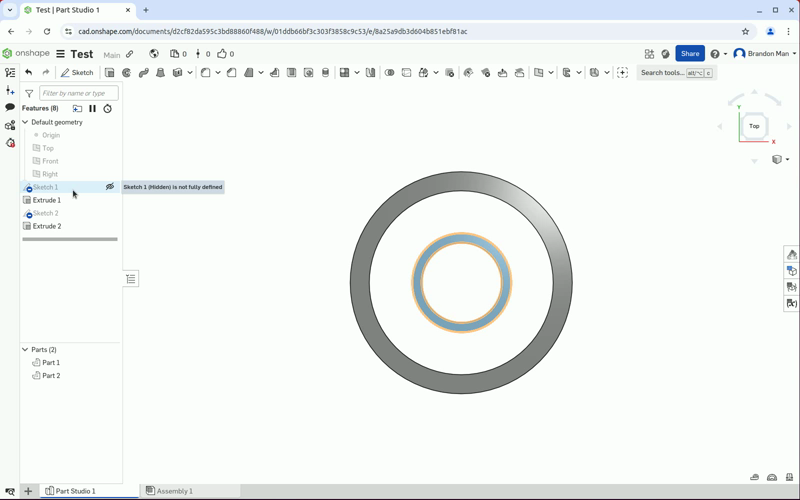
click(73, 189)
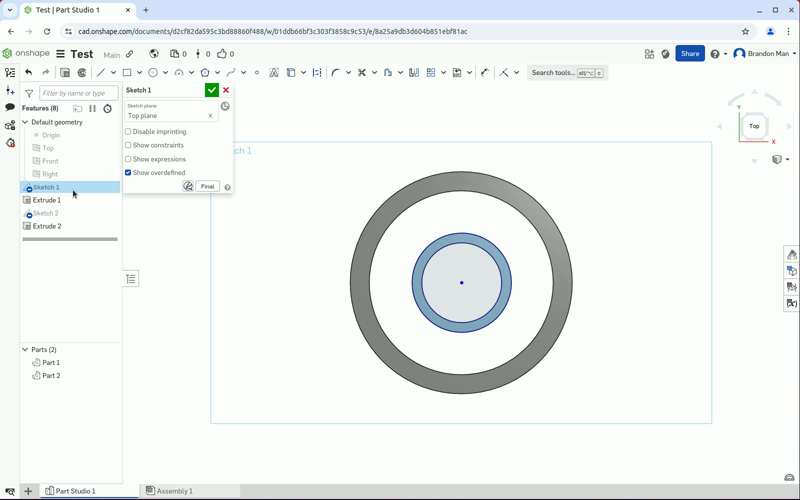
mouse_move(229, 92)
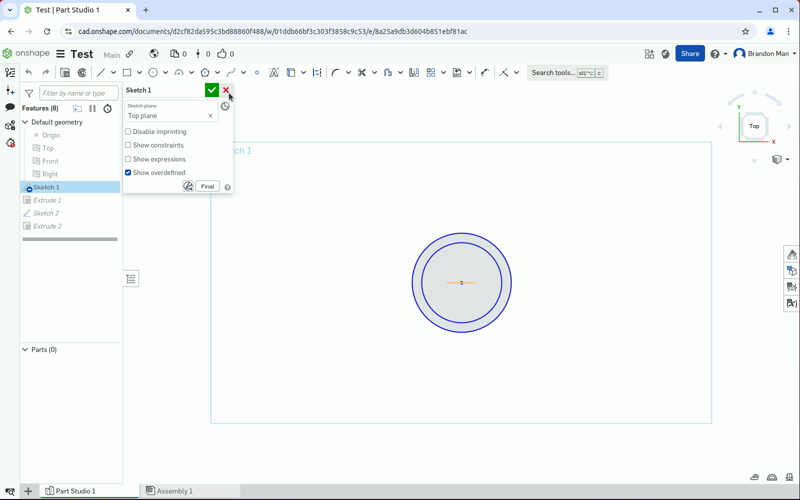
click(229, 92)
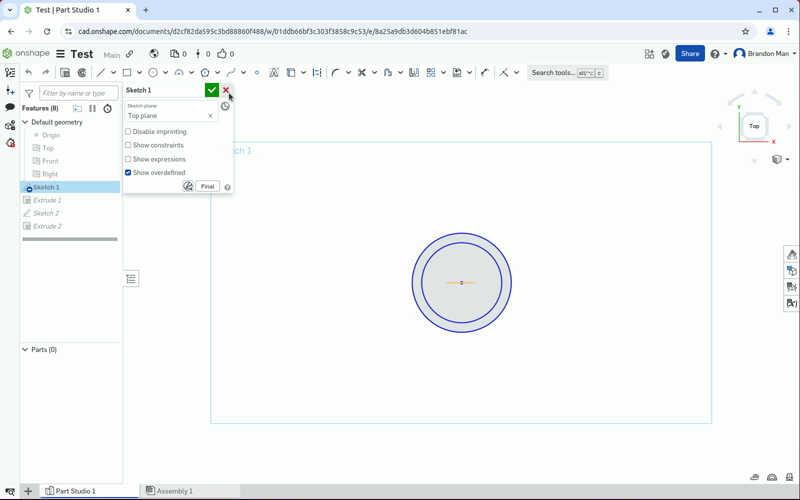
key(shift+s)
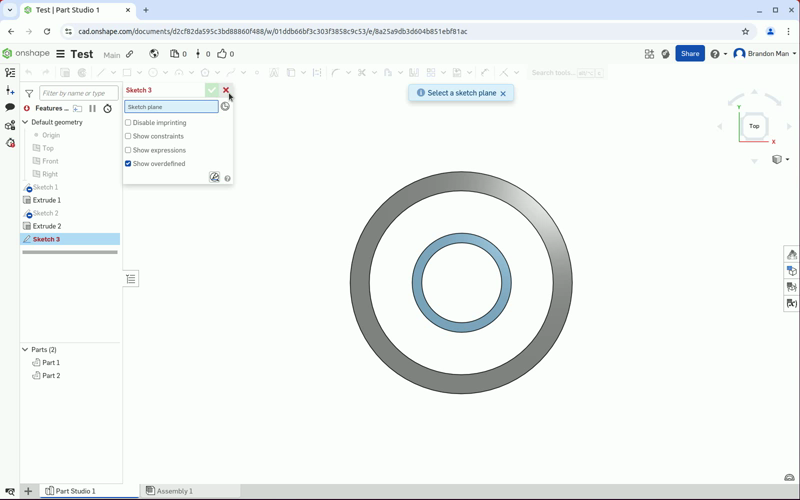
mouse_move(73, 150)
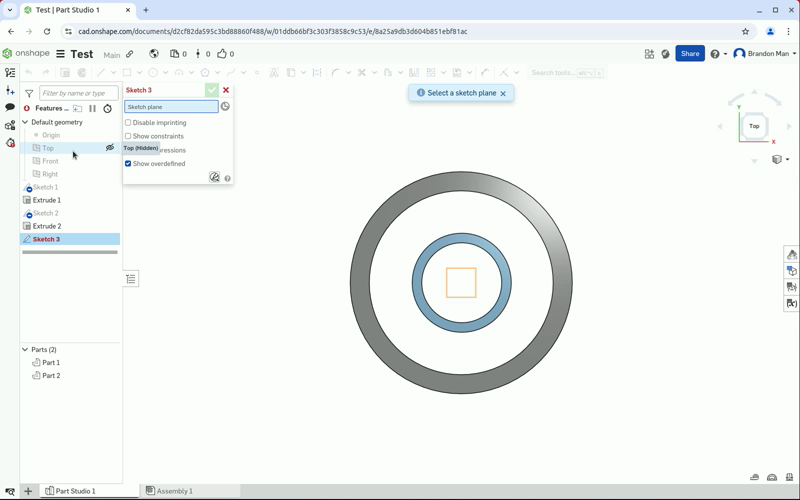
click(73, 150)
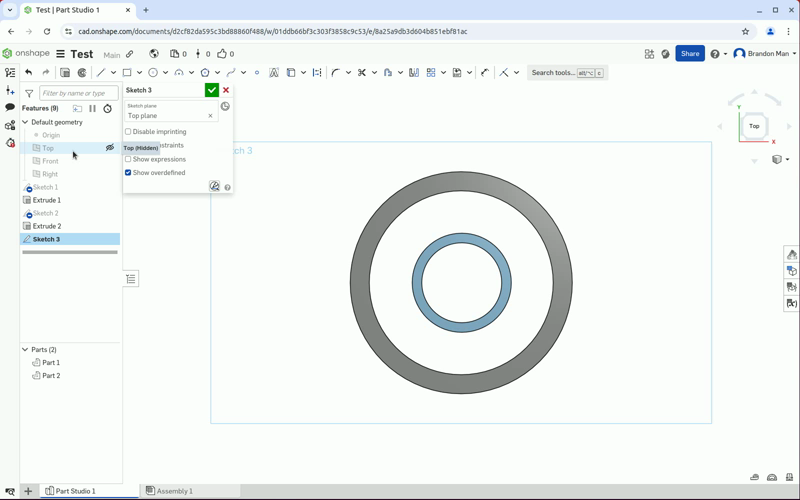
mouse_move(73, 352)
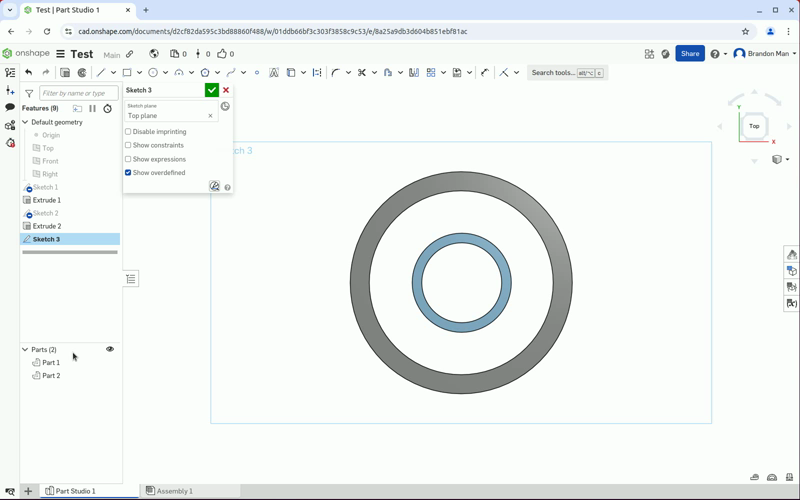
key(y)
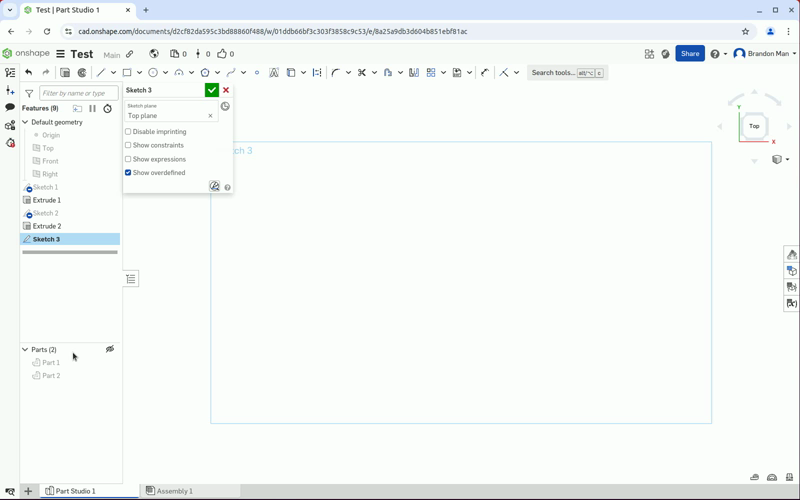
key(c)
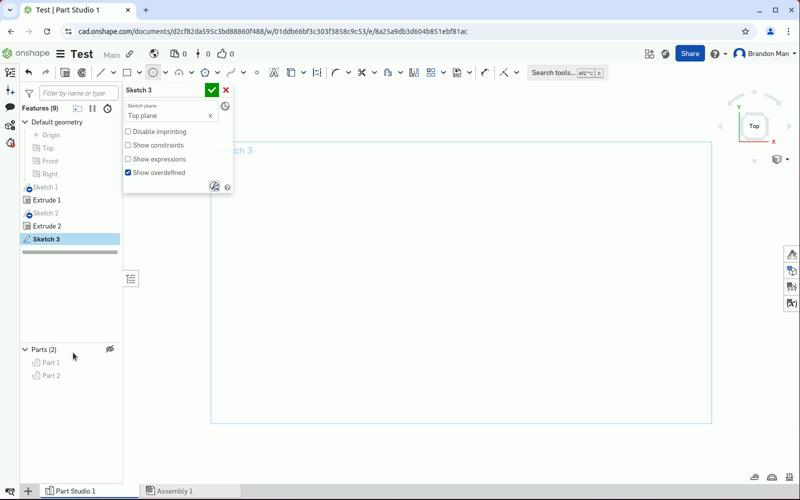
key_down(shift)
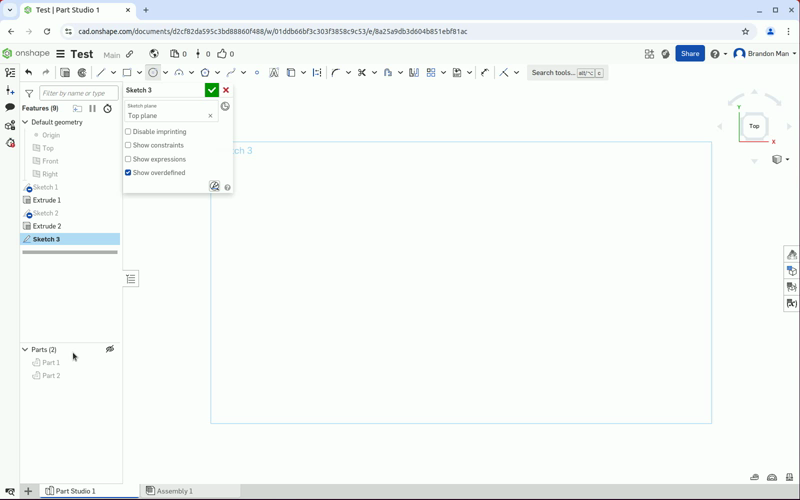
mouse_move(461, 282)
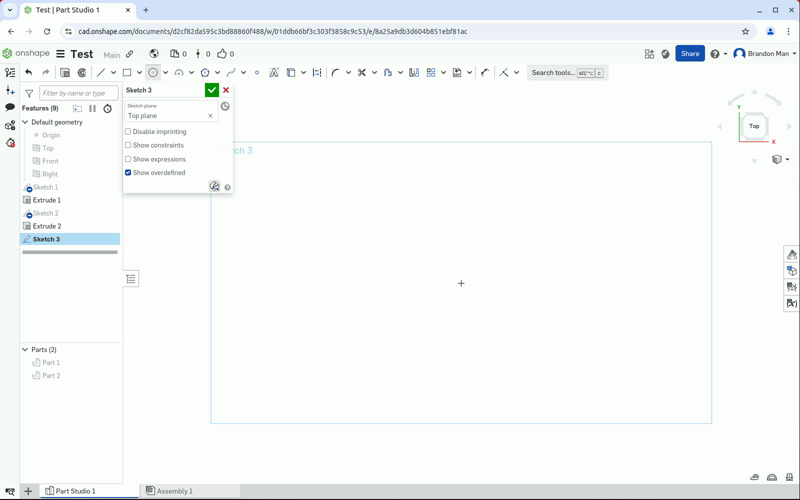
click(461, 282)
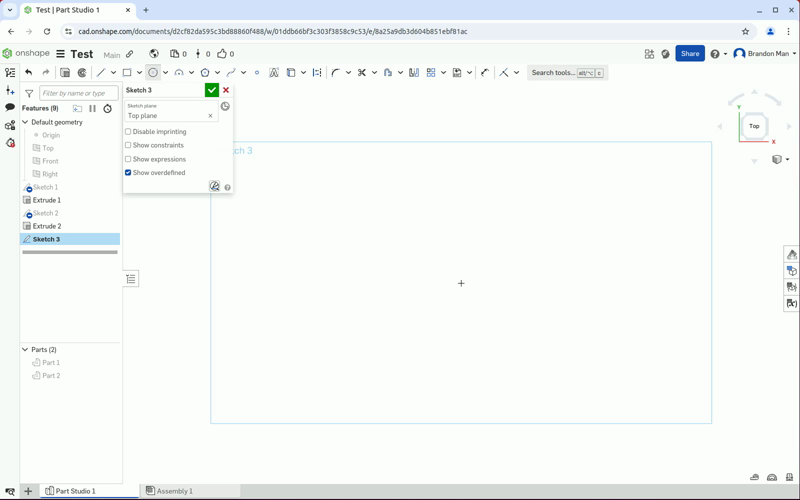
key_up(shift)
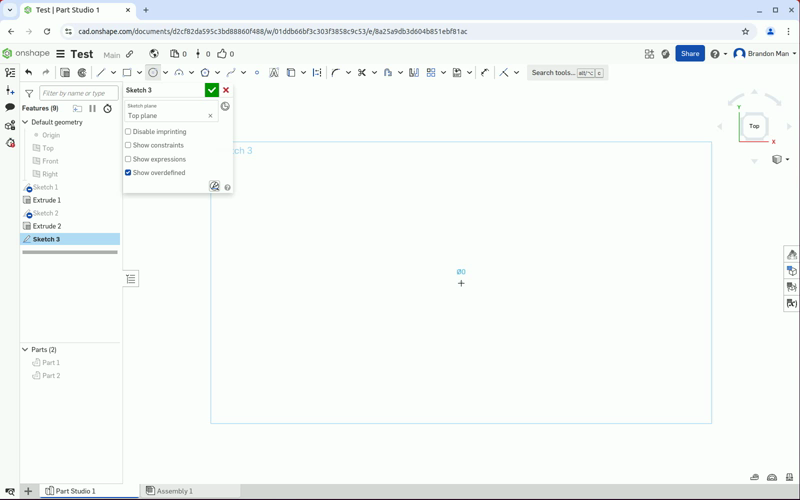
mouse_move(552, 282)
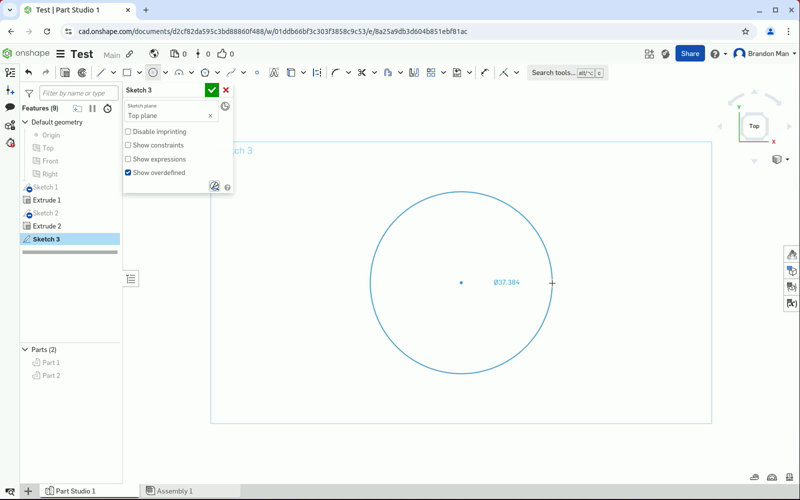
click(552, 282)
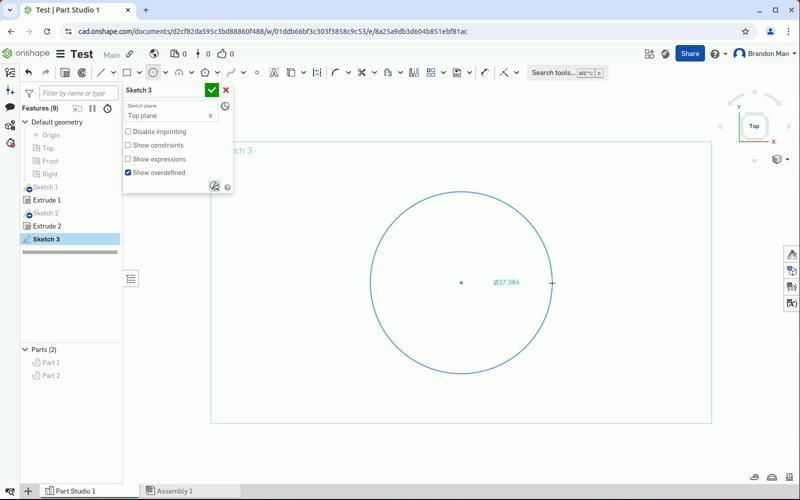
key(esc)
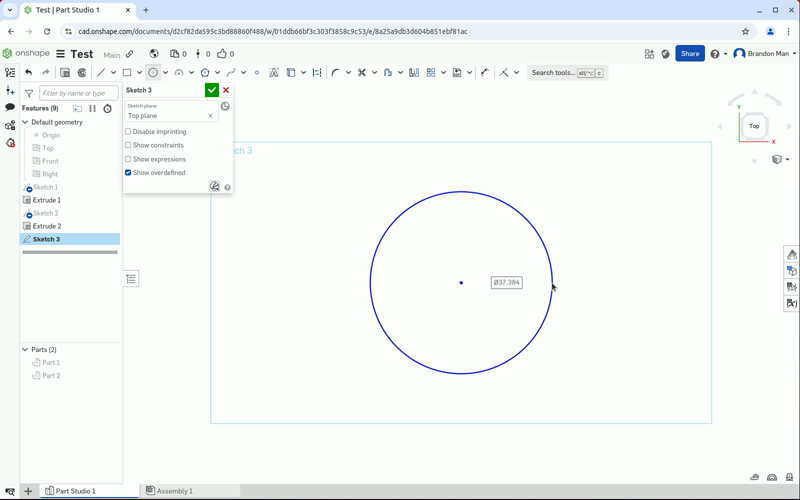
key(c)
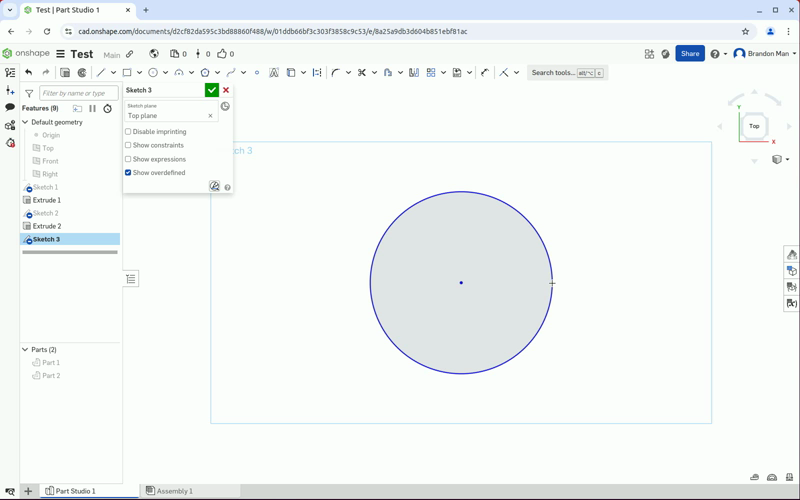
key_down(shift)
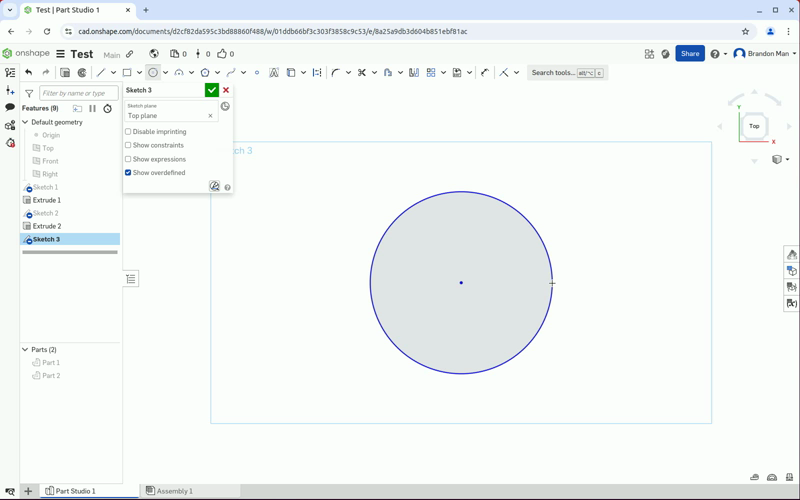
mouse_move(461, 282)
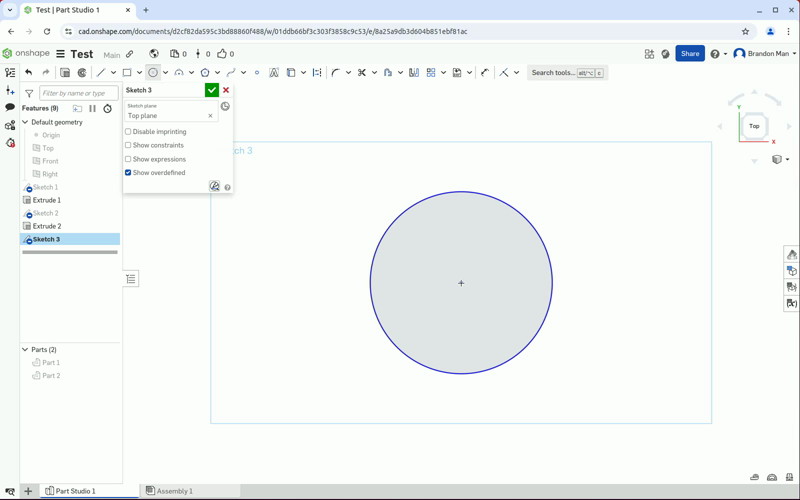
click(461, 282)
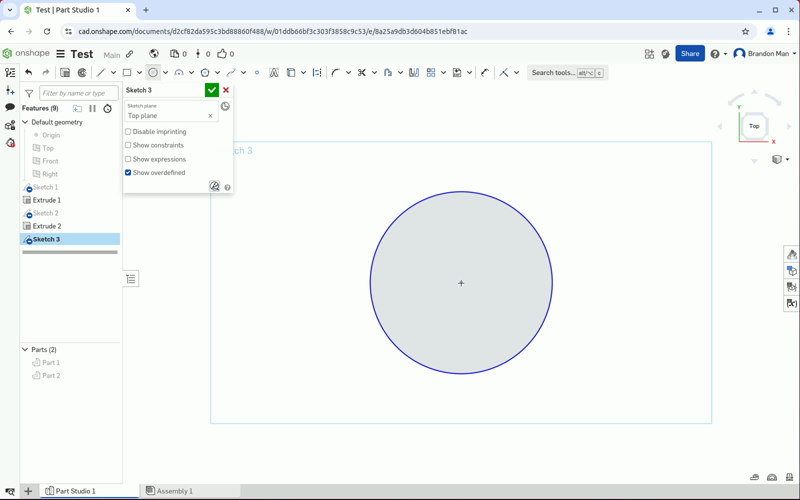
key_up(shift)
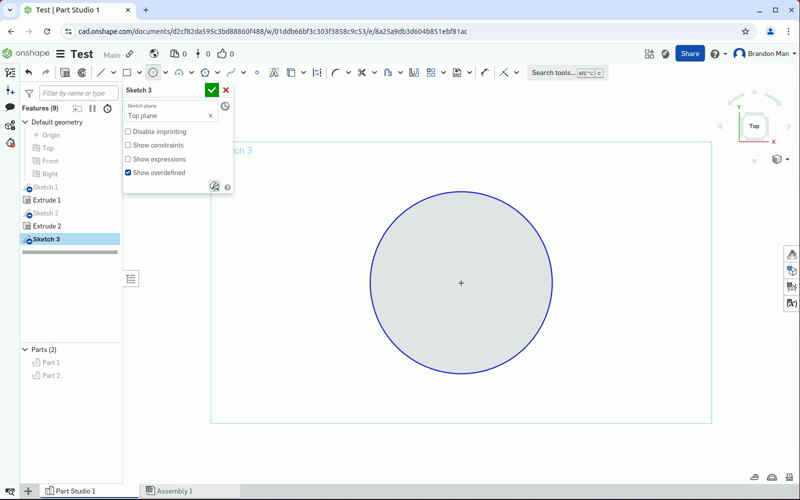
mouse_move(512, 282)
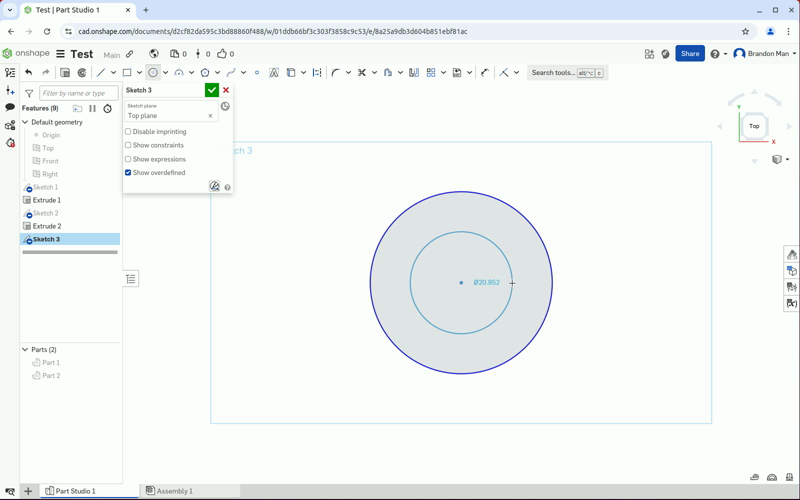
click(512, 282)
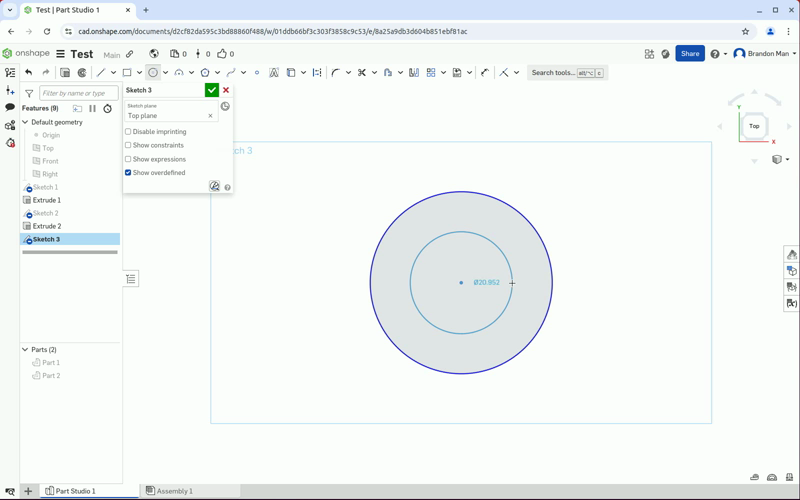
key(esc)
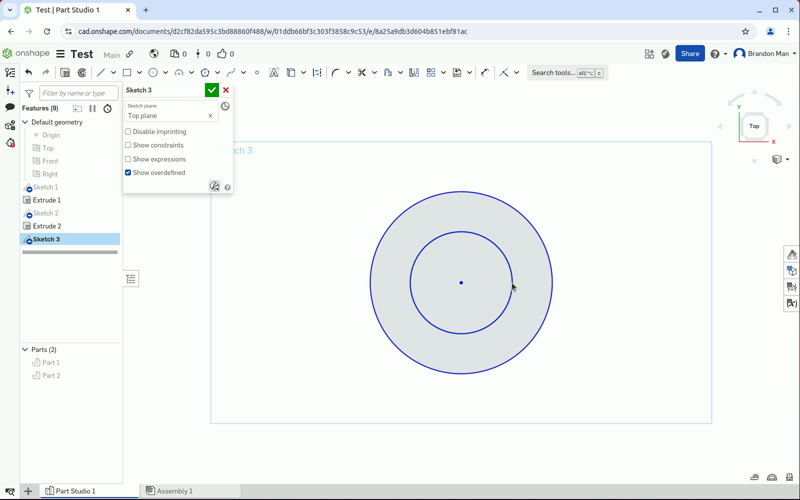
mouse_move(426, 213)
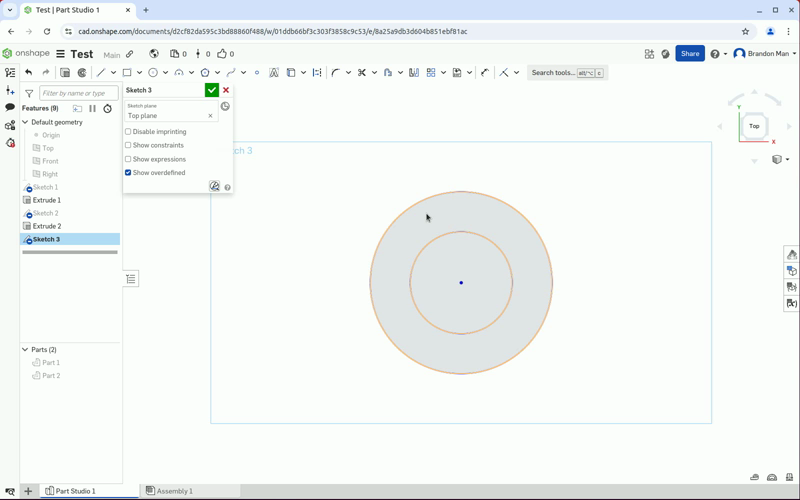
click(426, 213)
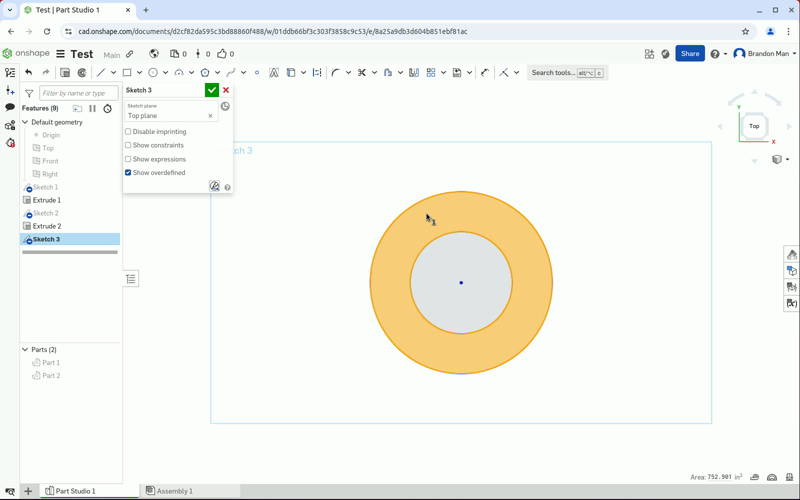
mouse_move(73, 352)
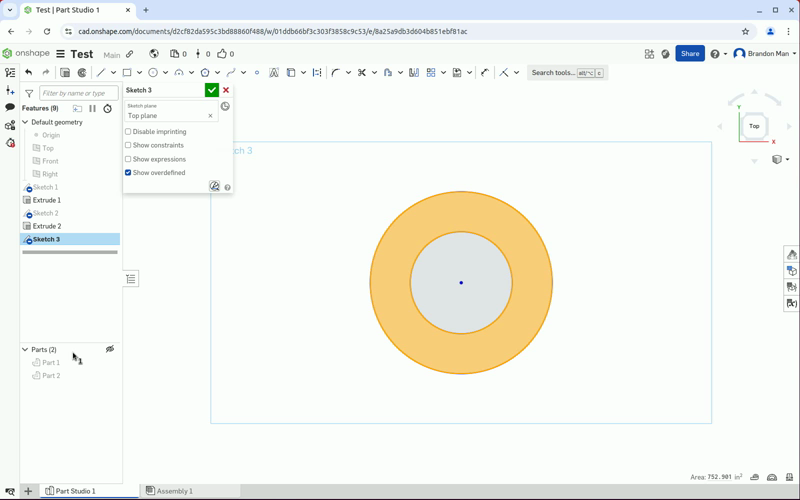
key(shift+y)
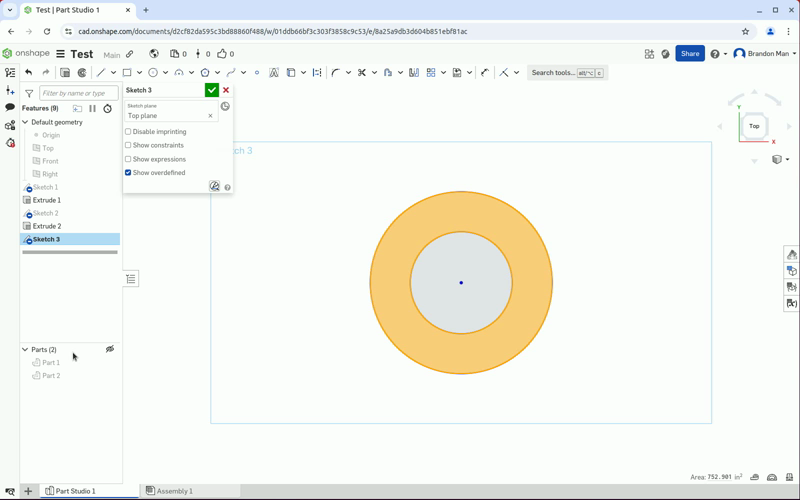
key(shift+e)
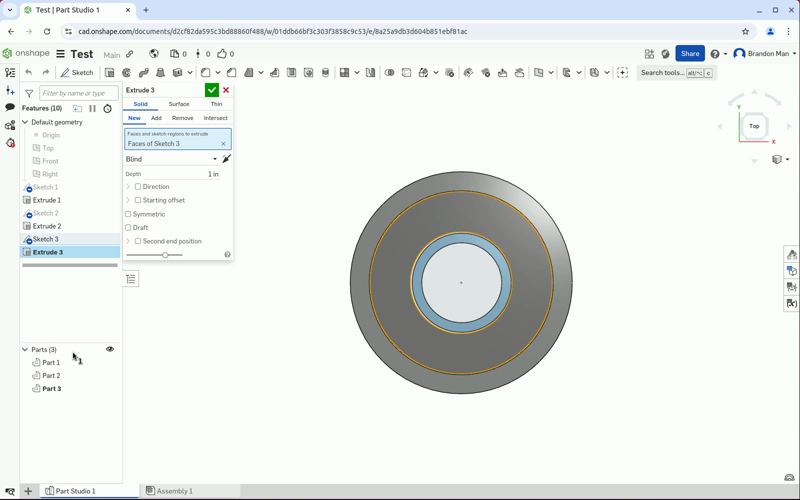
mouse_move(143, 106)
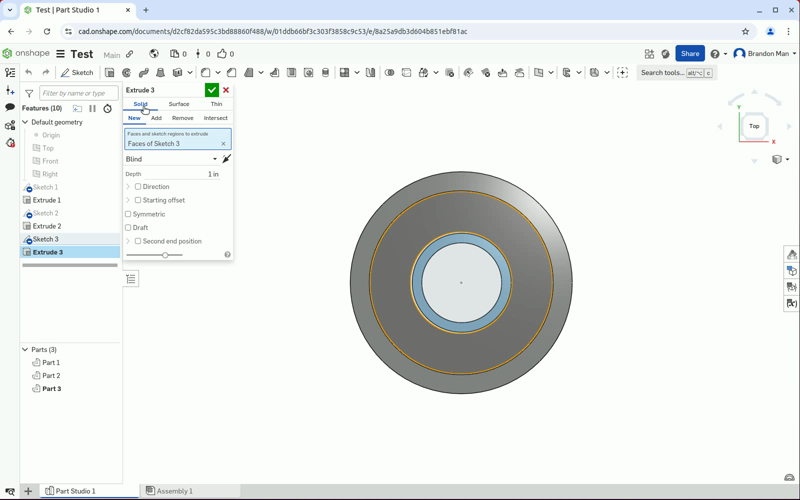
click(143, 106)
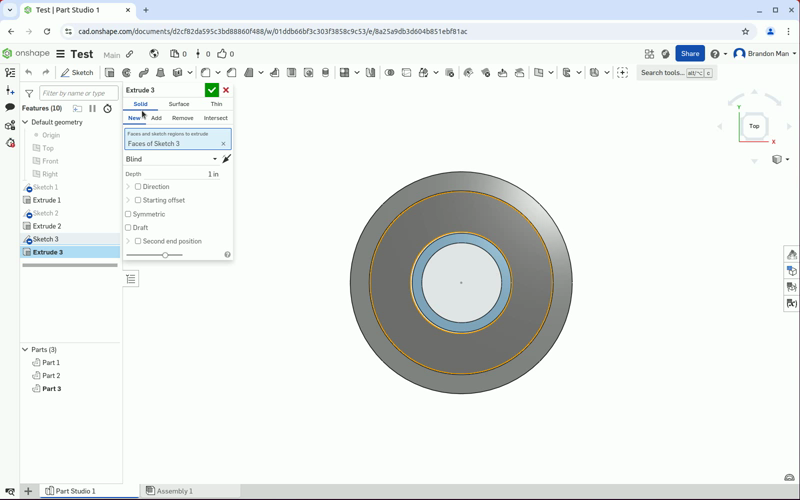
mouse_move(137, 120)
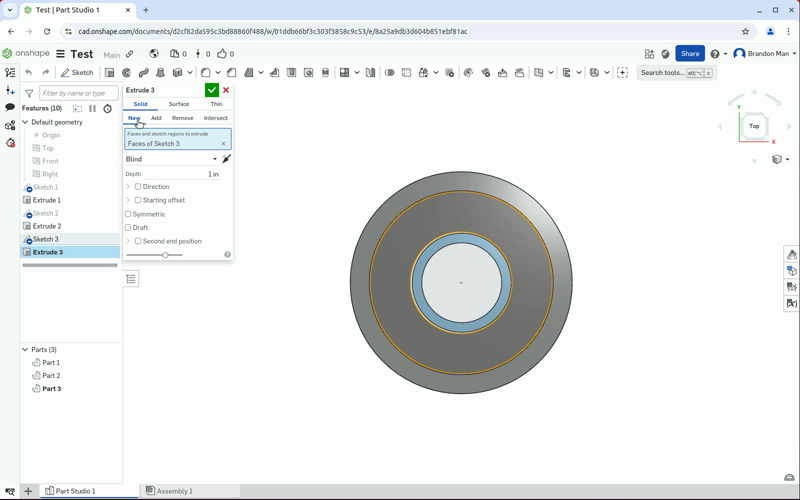
click(137, 120)
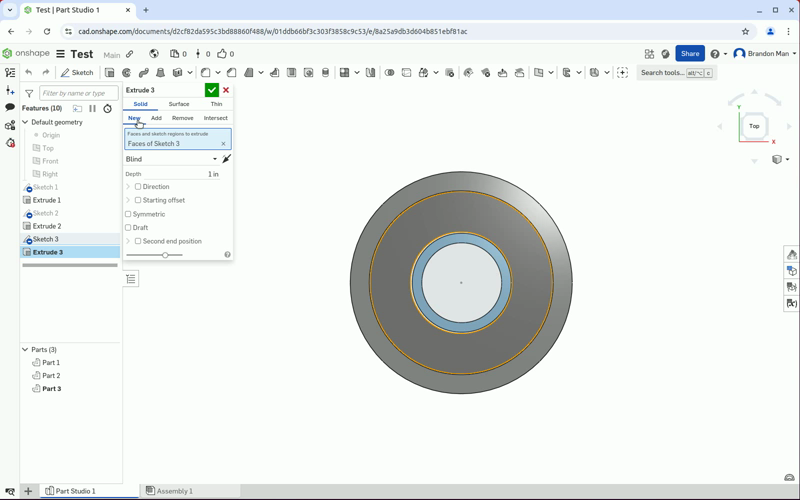
key(tab, 4)
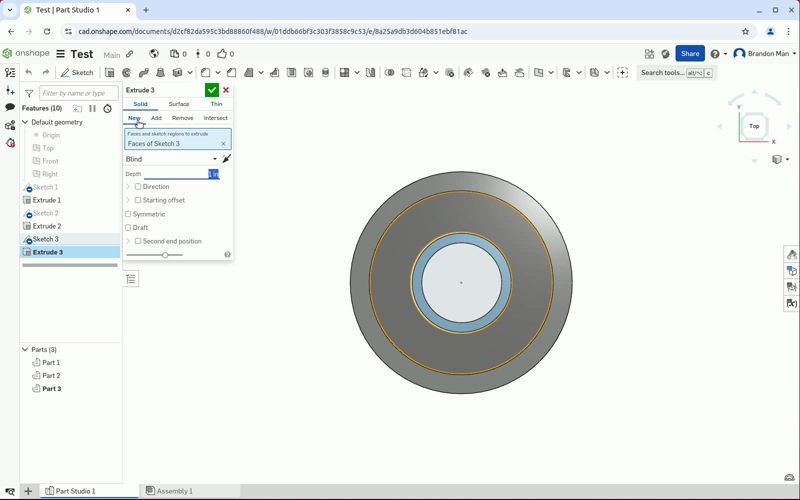
text(2.166)
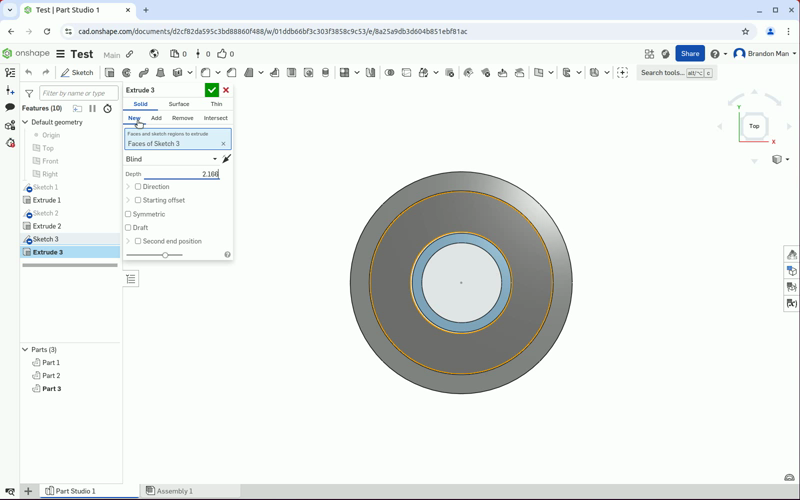
key(enter)
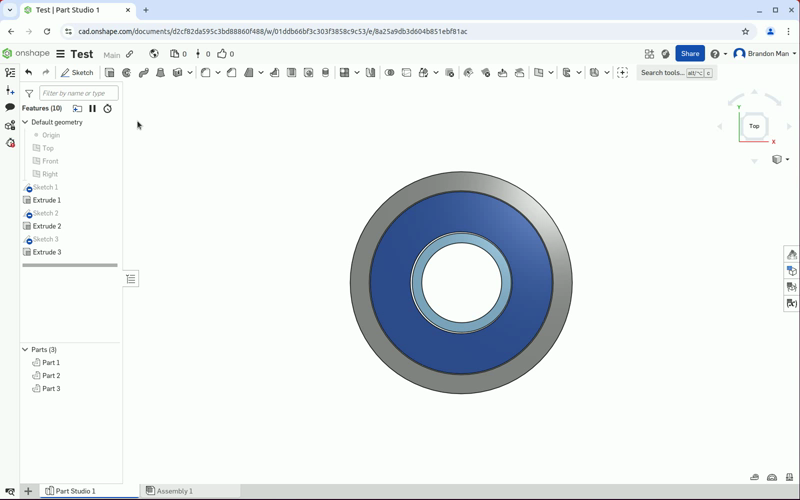
key(shift+h)
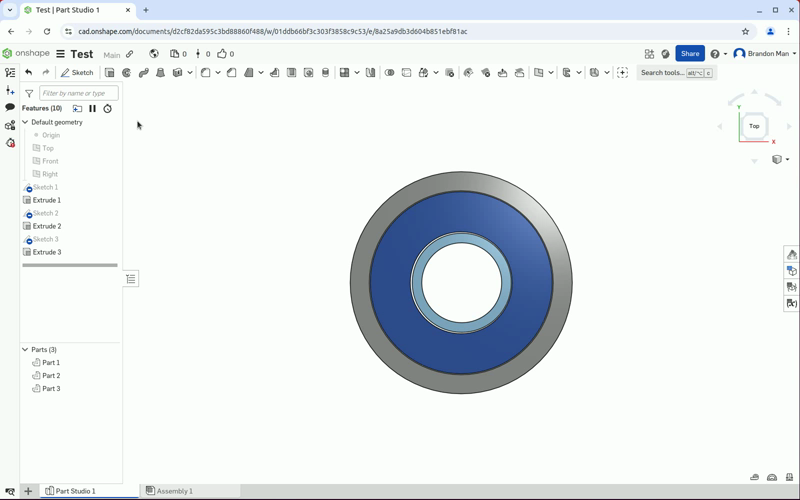
key(shift+h)
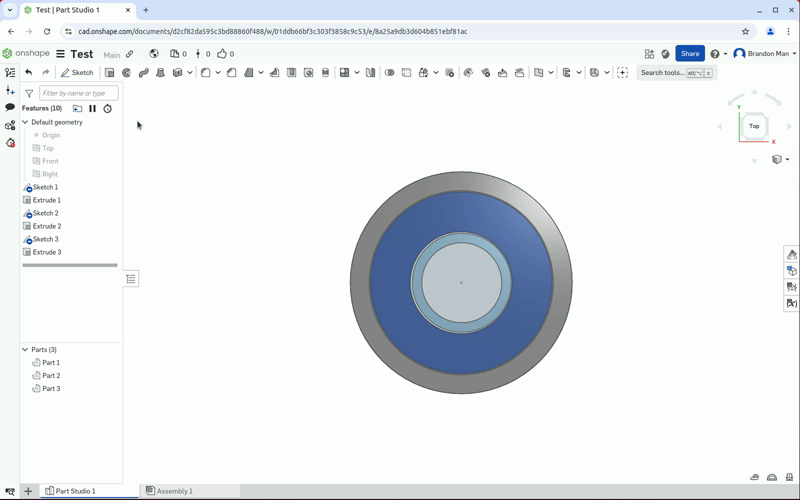
key(shift+7)
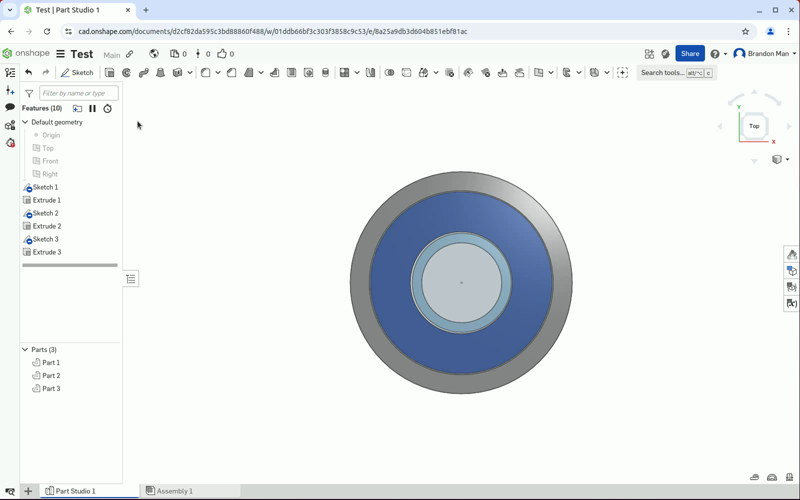
key(up, 3)
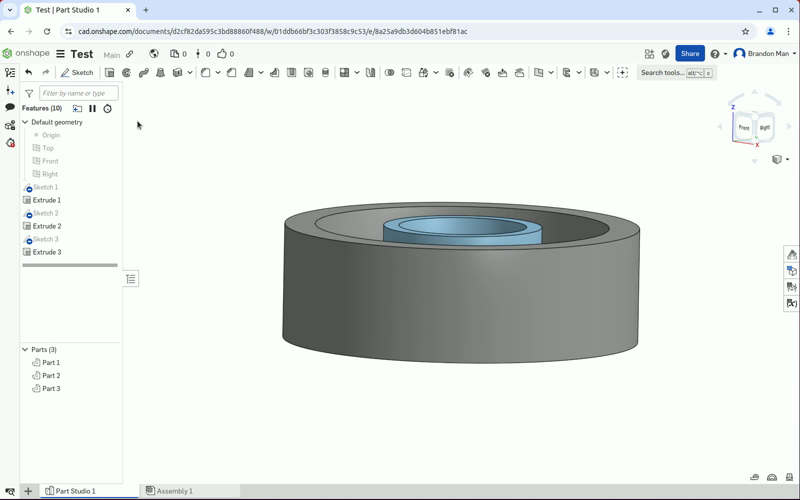
key(left, 3)
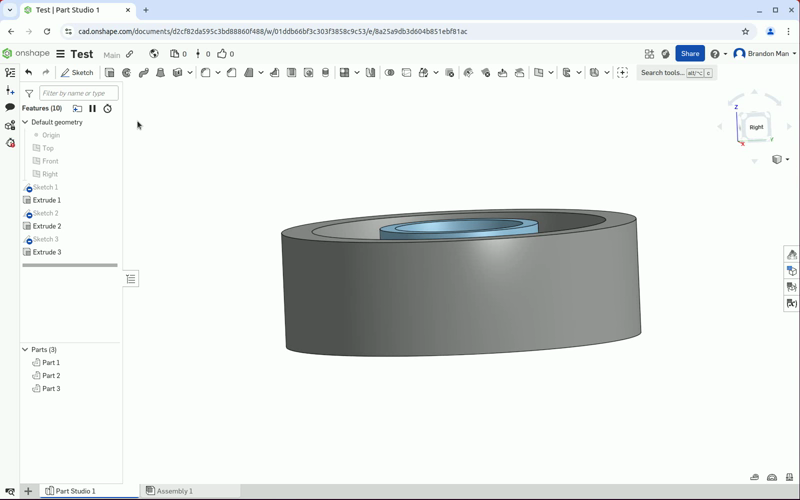
key(right, 3)
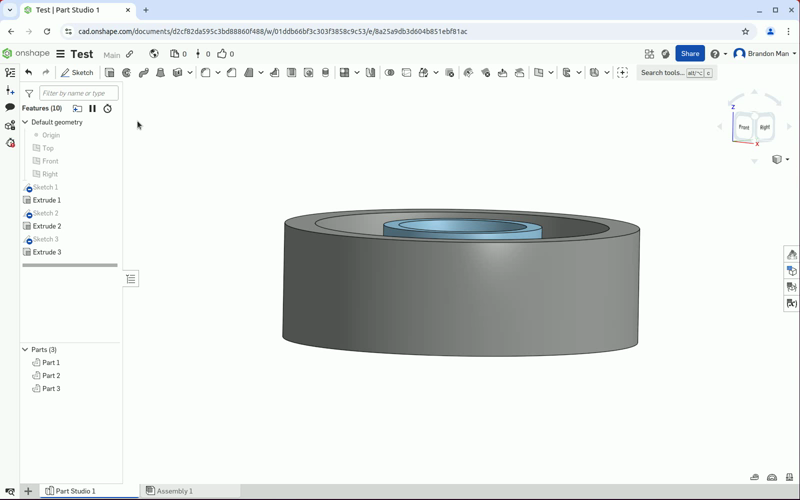
key(down, 3)
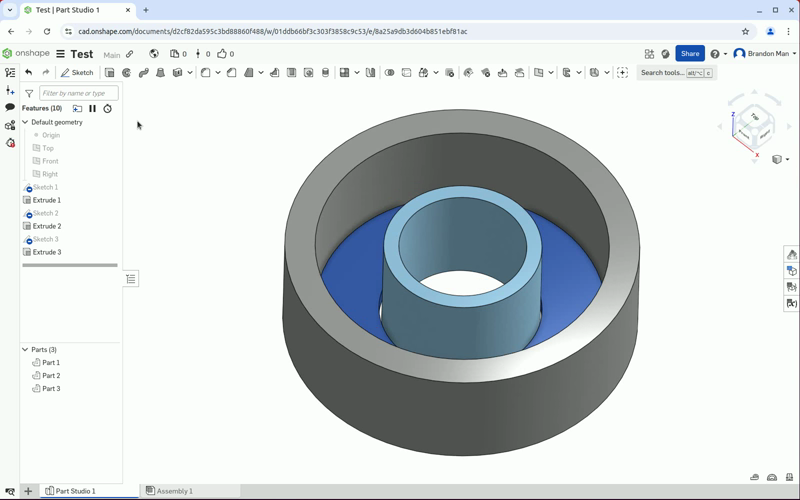
mouse_move(73, 189)
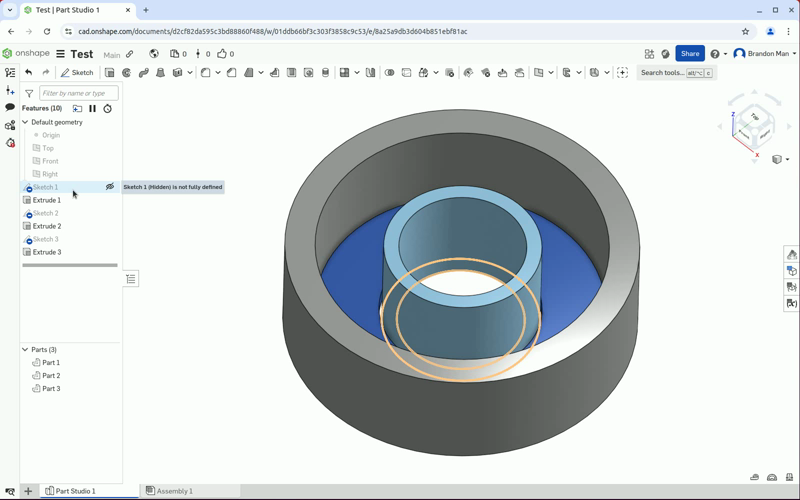
click(73, 189)